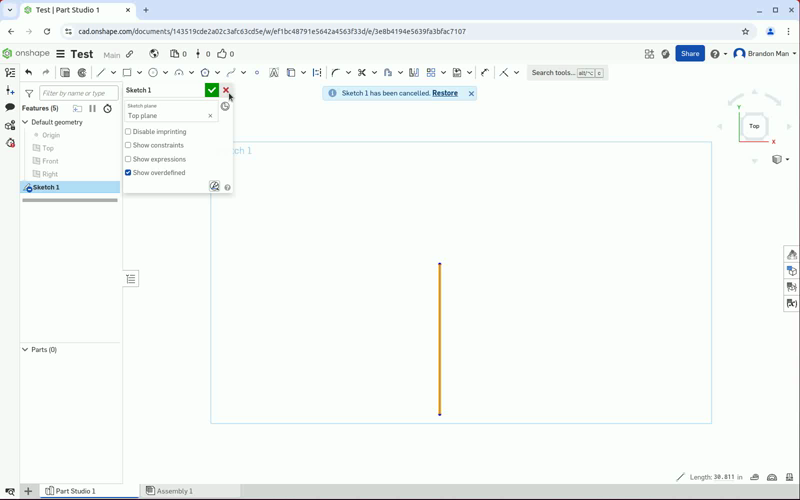
key(shift+h)
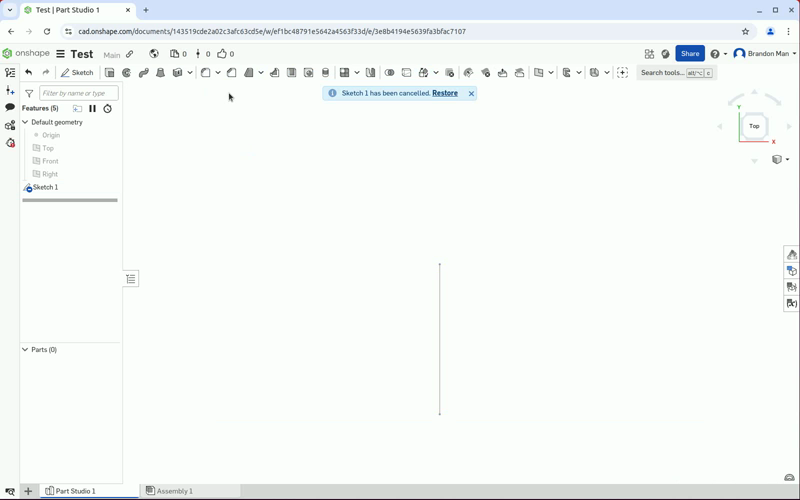
key(shift+s)
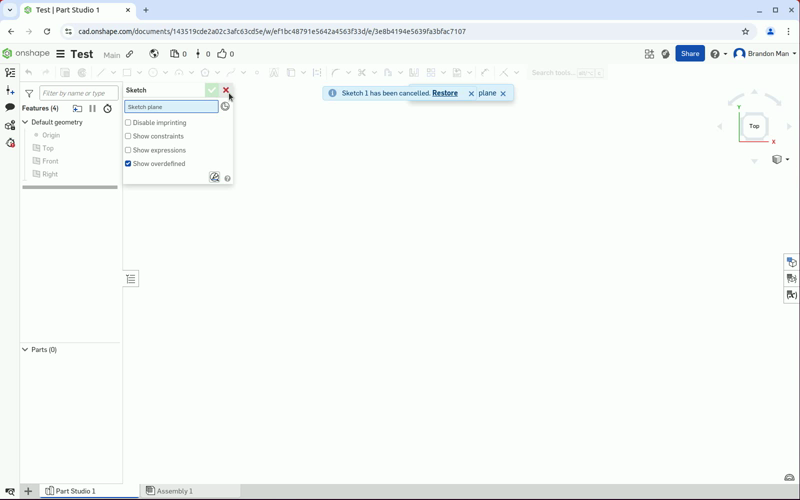
mouse_move(73, 150)
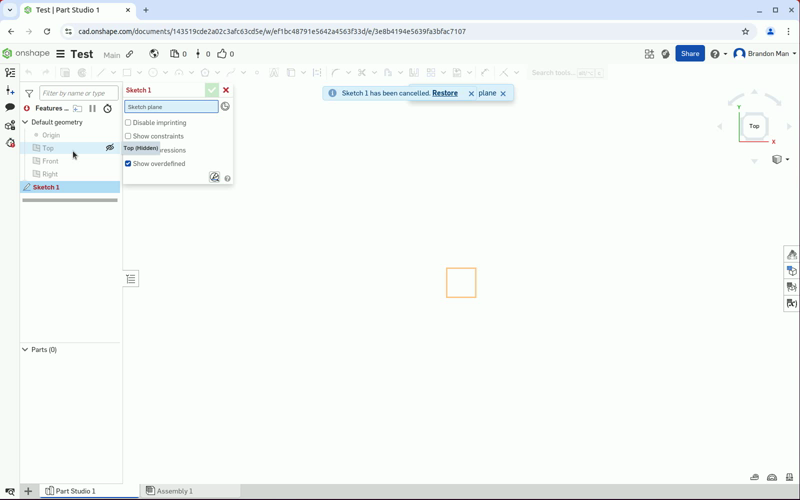
click(73, 150)
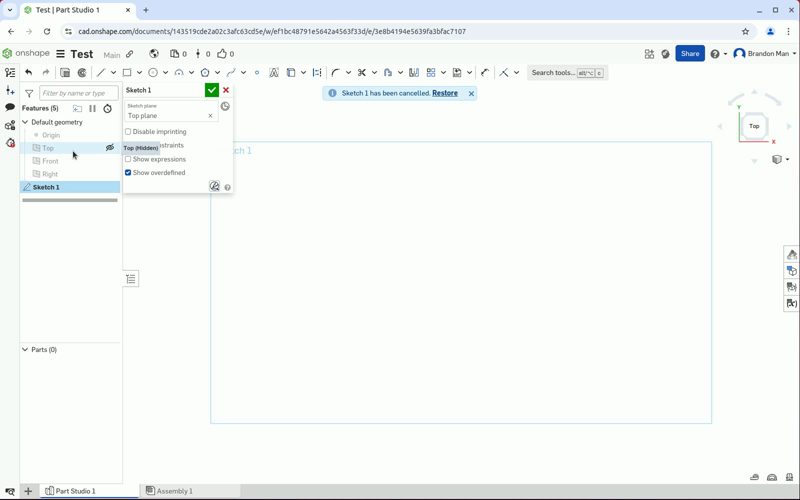
mouse_move(73, 352)
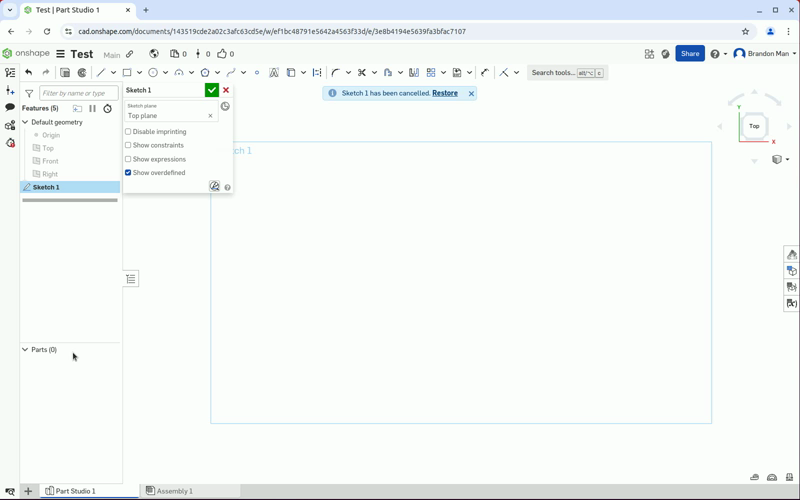
key(y)
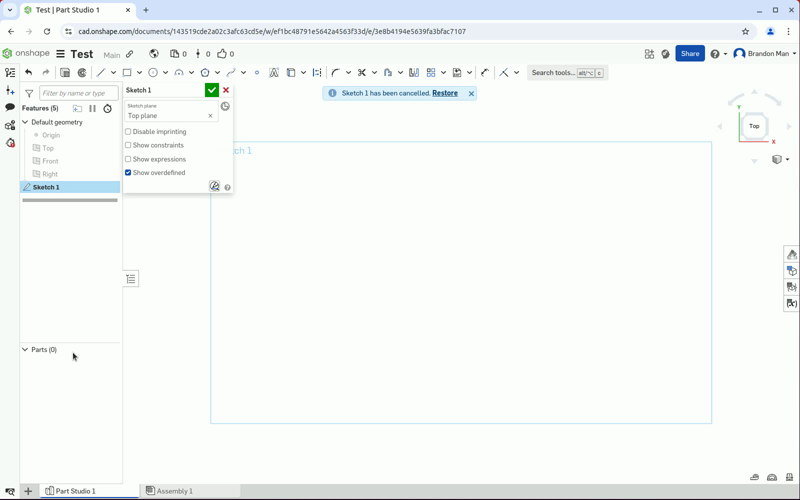
key(c)
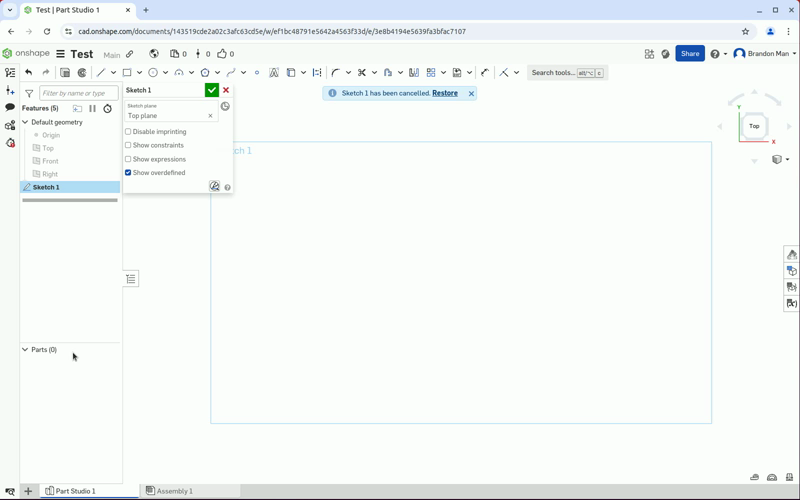
key_down(shift)
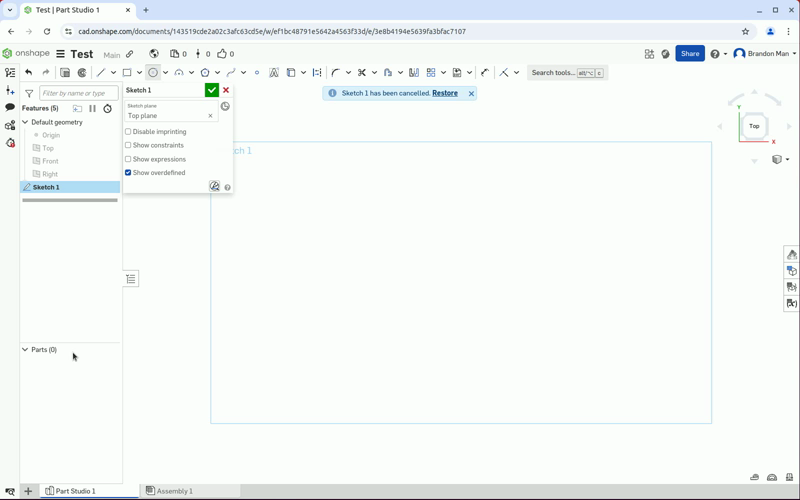
mouse_move(460, 282)
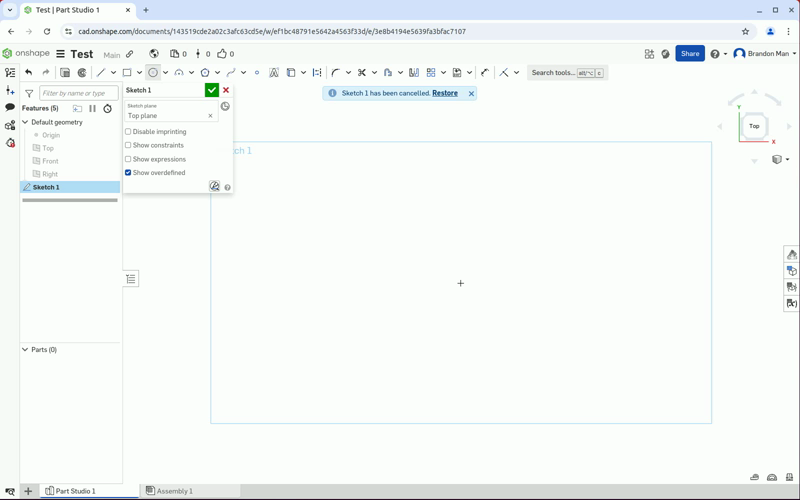
click(460, 282)
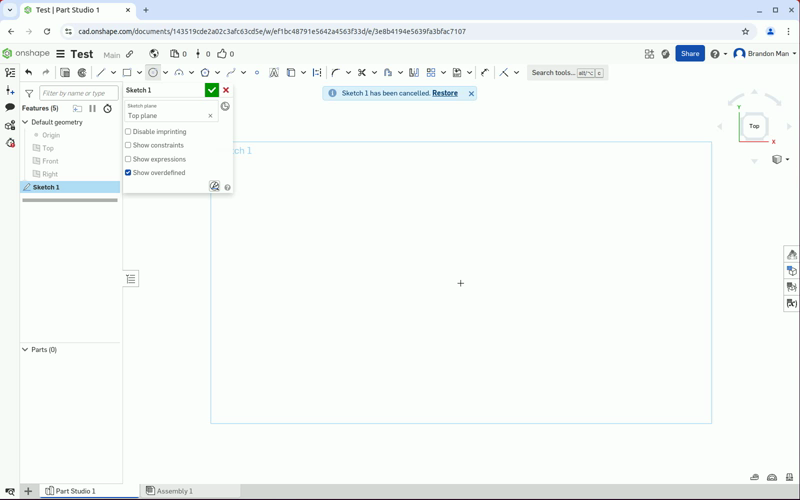
key_up(shift)
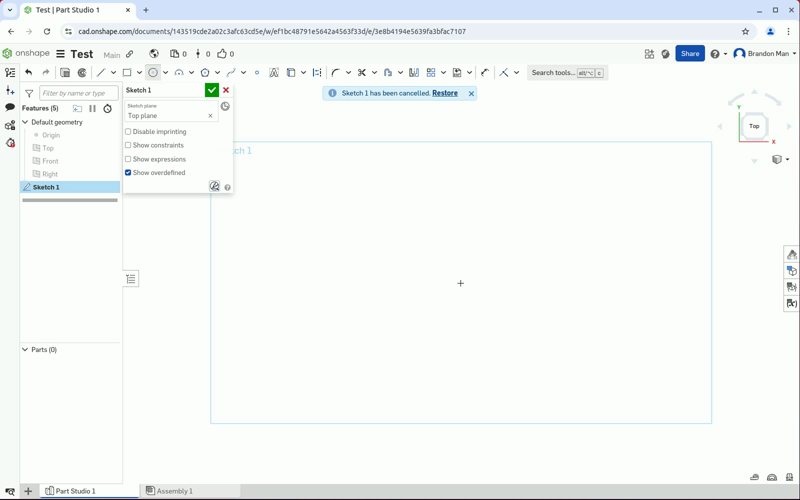
mouse_move(526, 282)
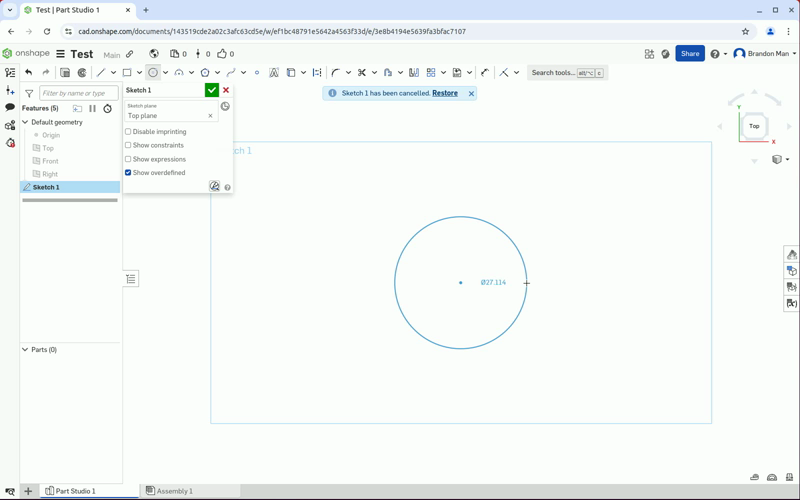
click(526, 282)
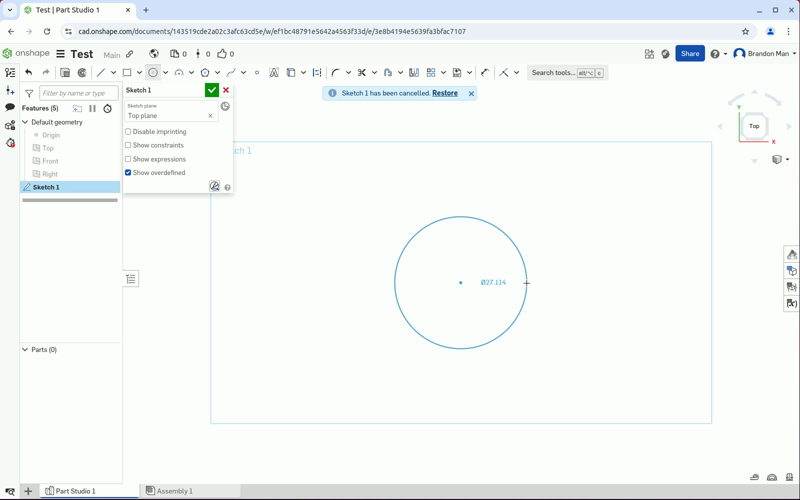
key(esc)
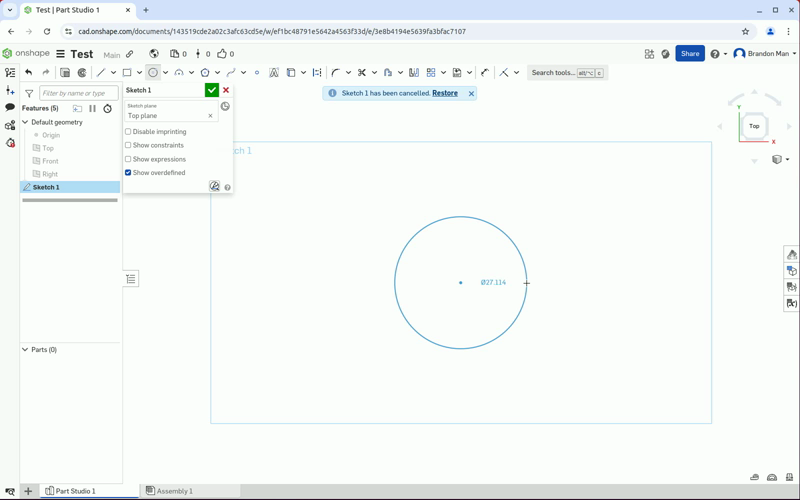
mouse_move(432, 285)
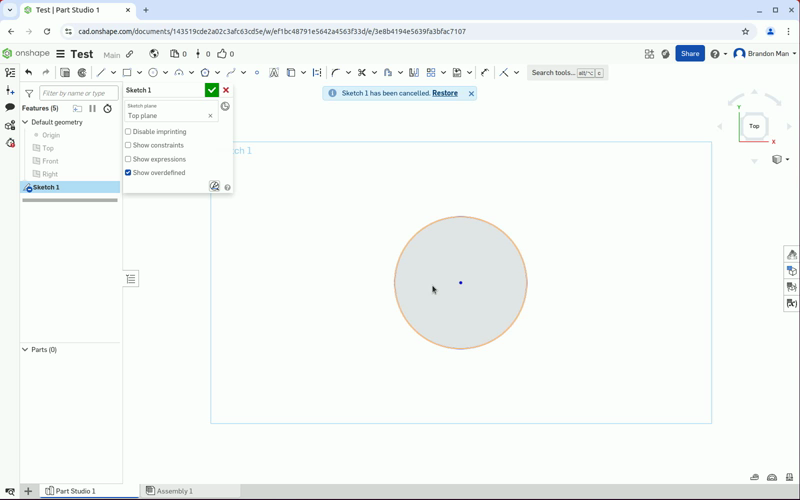
click(432, 285)
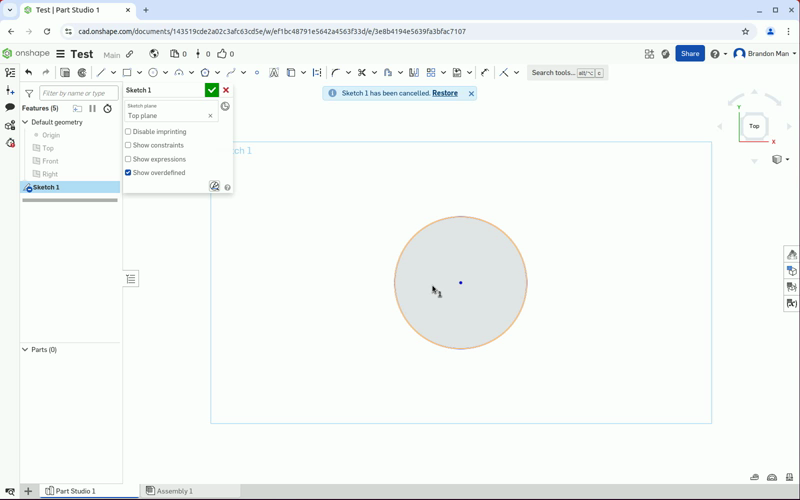
mouse_move(73, 352)
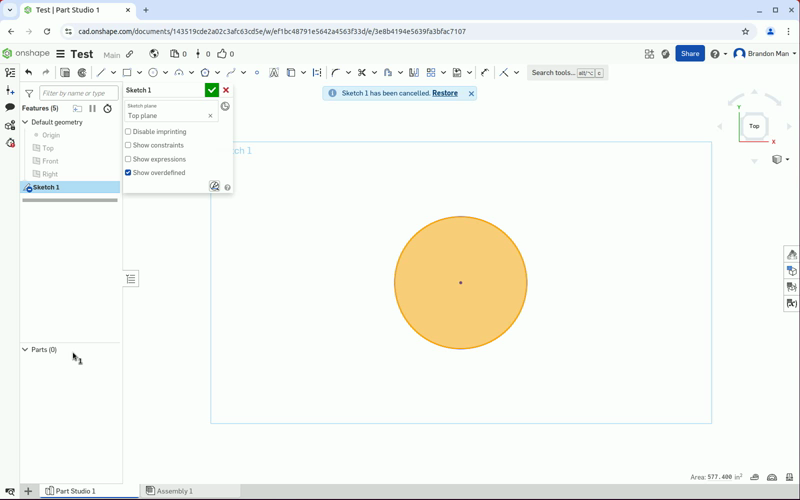
key(shift+y)
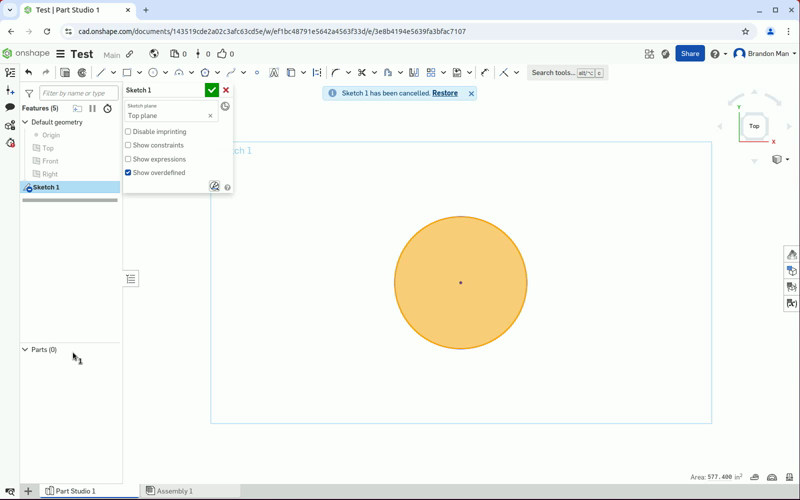
key(shift+e)
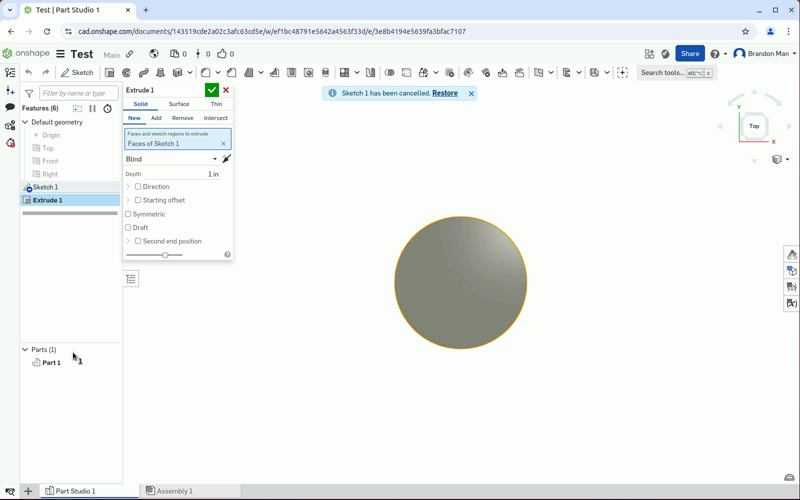
mouse_move(143, 106)
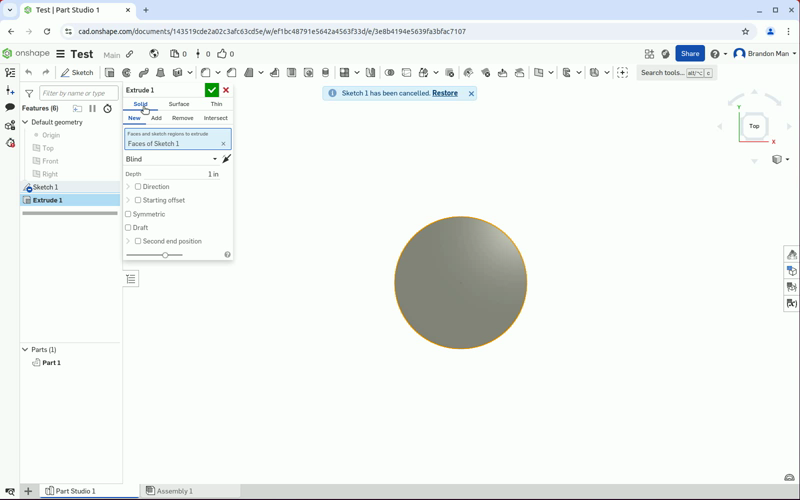
click(143, 106)
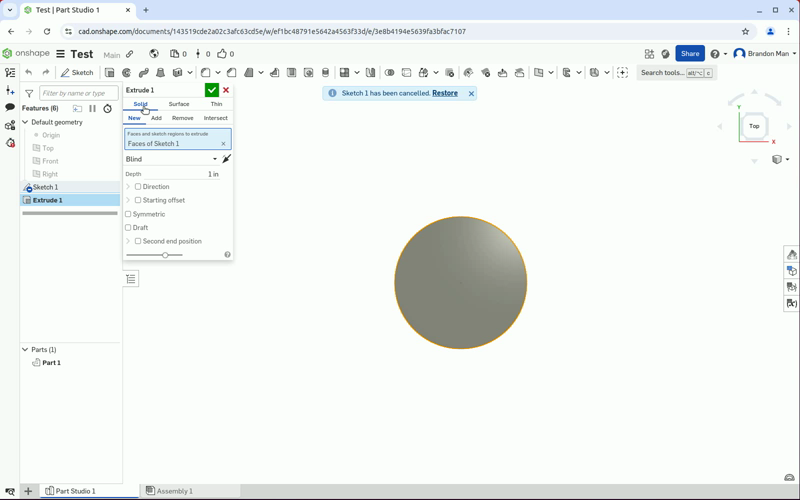
mouse_move(137, 120)
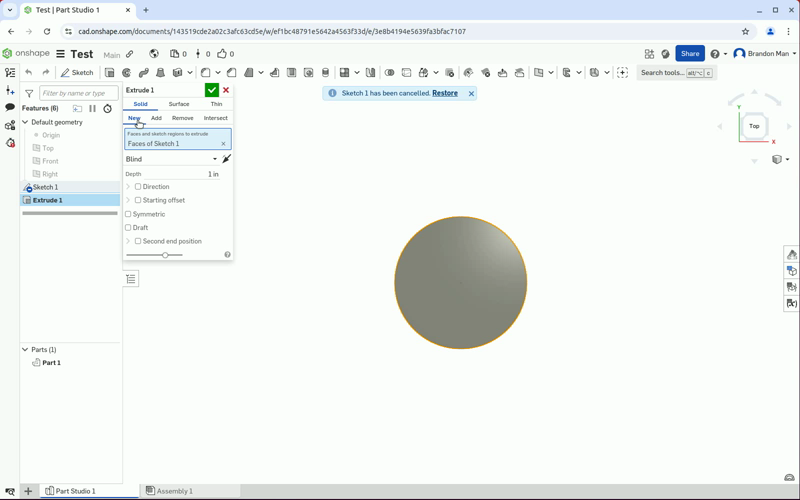
click(137, 120)
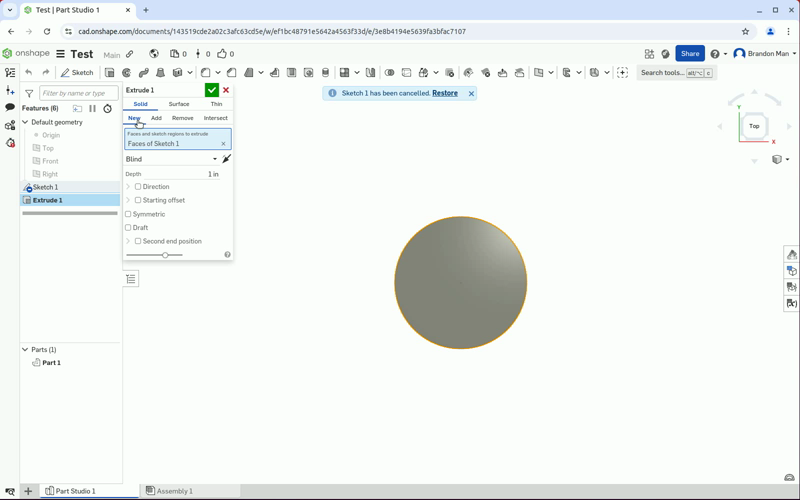
key(tab, 4)
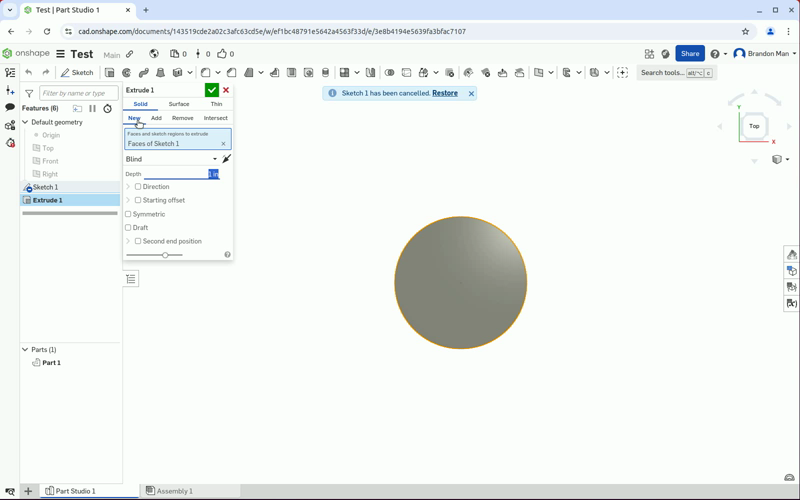
text(23.108)
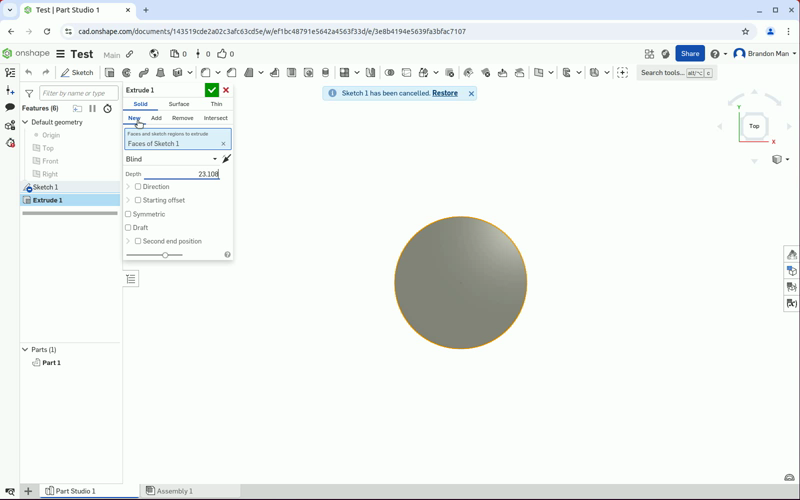
key(enter)
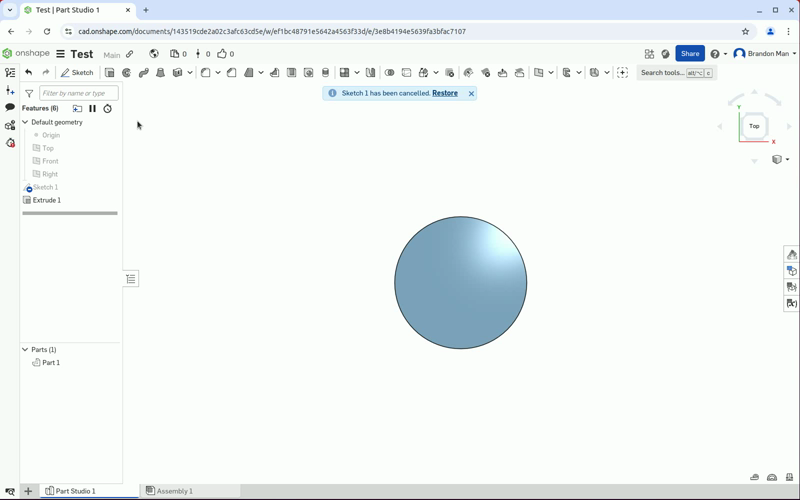
key(shift+h)
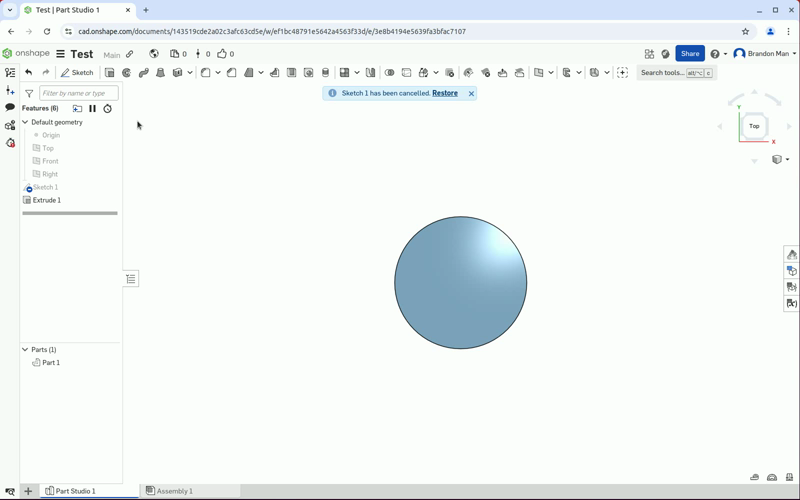
key(shift+h)
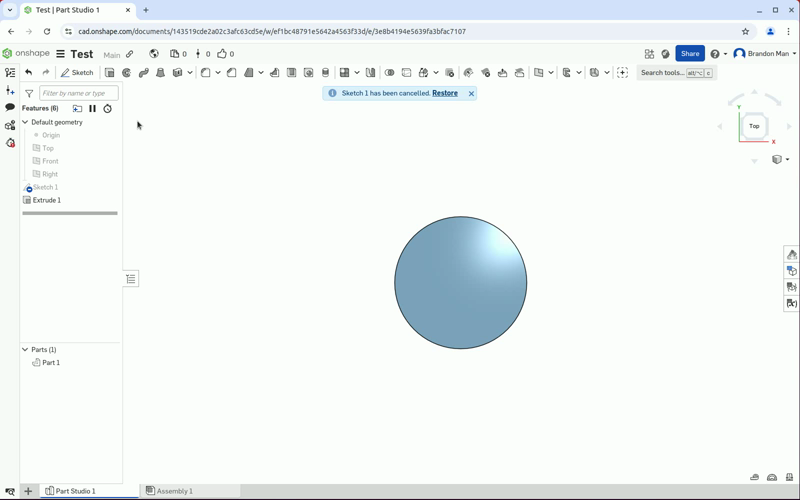
mouse_move(73, 189)
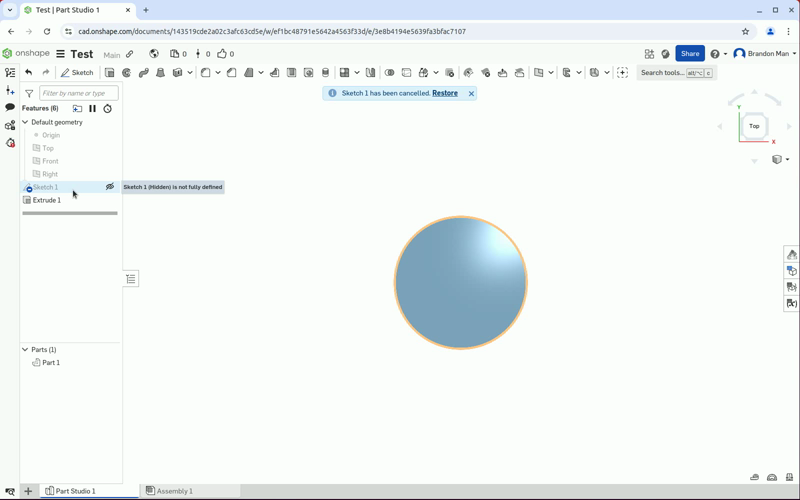
click(73, 189)
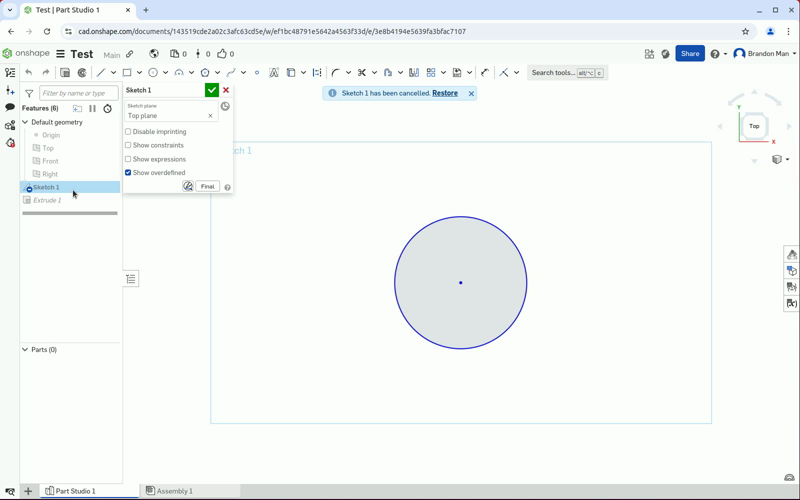
mouse_move(229, 92)
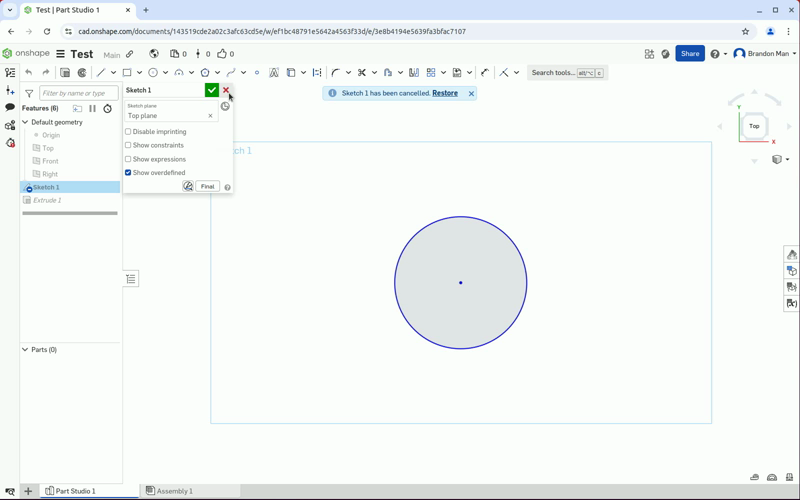
click(229, 92)
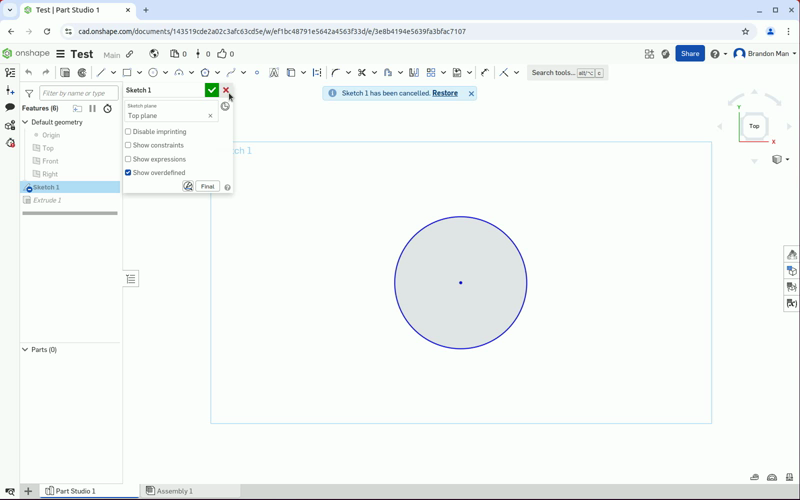
key(shift+s)
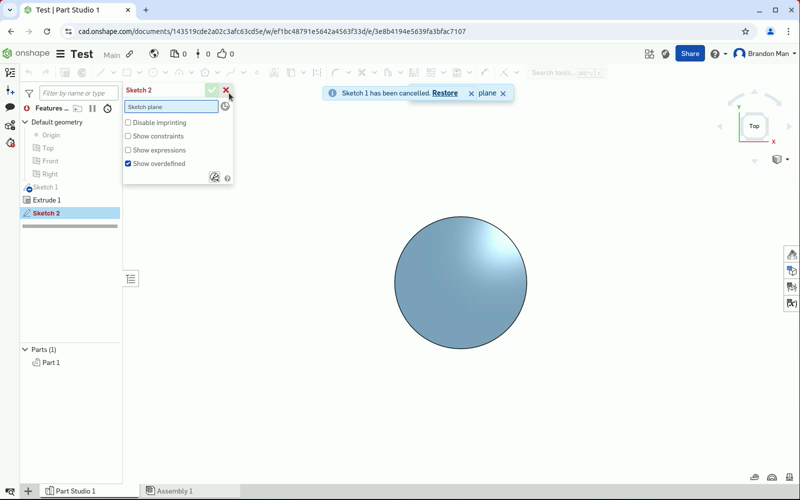
mouse_move(73, 150)
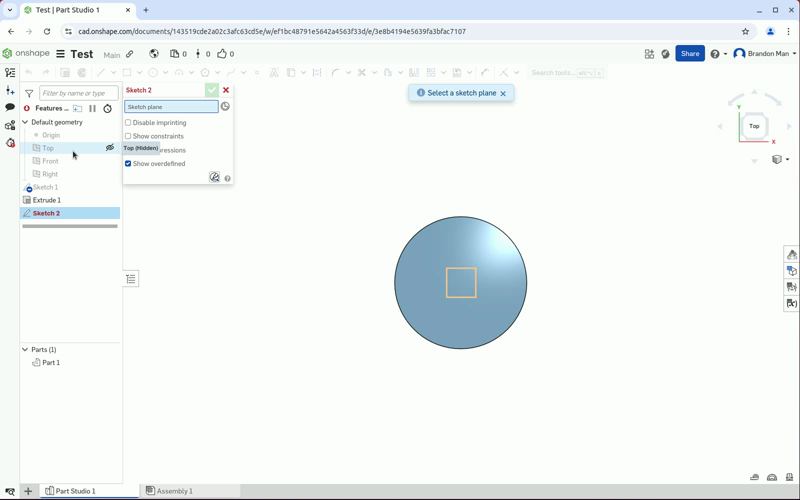
click(73, 150)
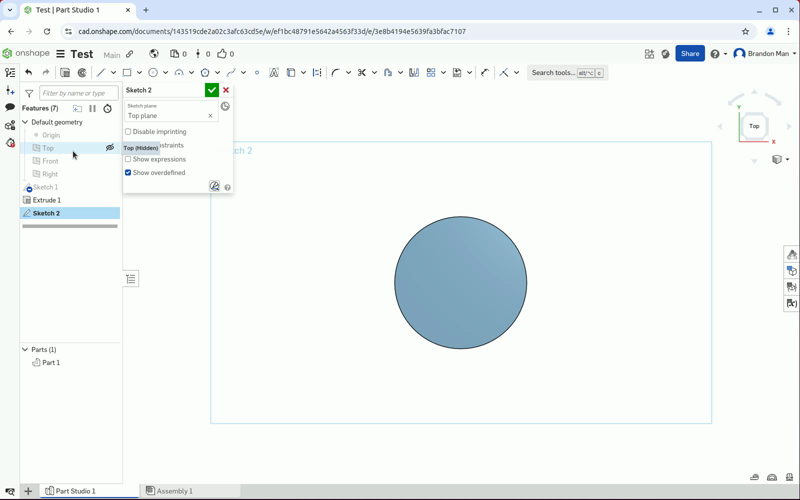
mouse_move(73, 352)
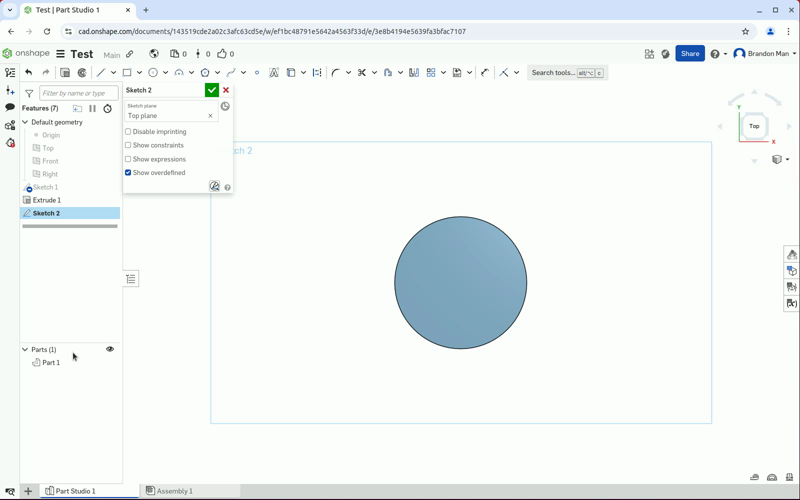
key(y)
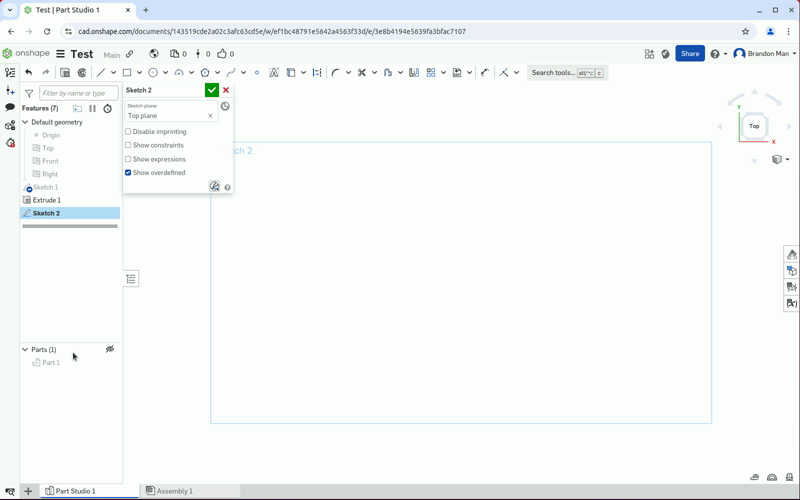
key(c)
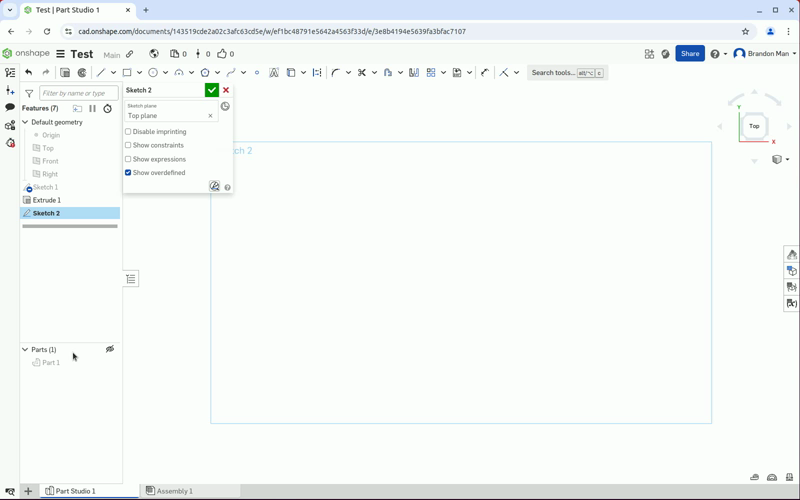
key_down(shift)
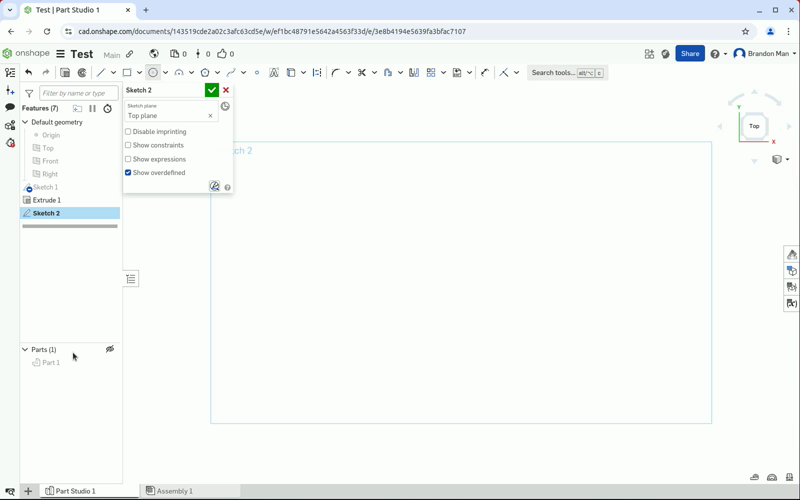
mouse_move(460, 282)
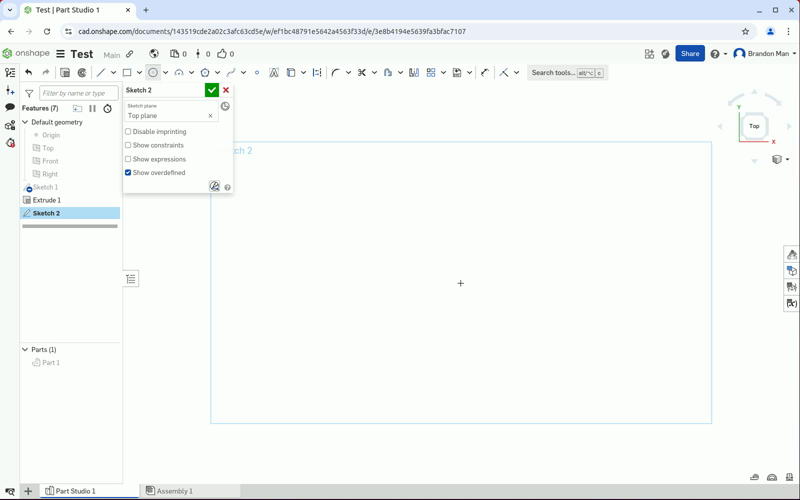
click(460, 282)
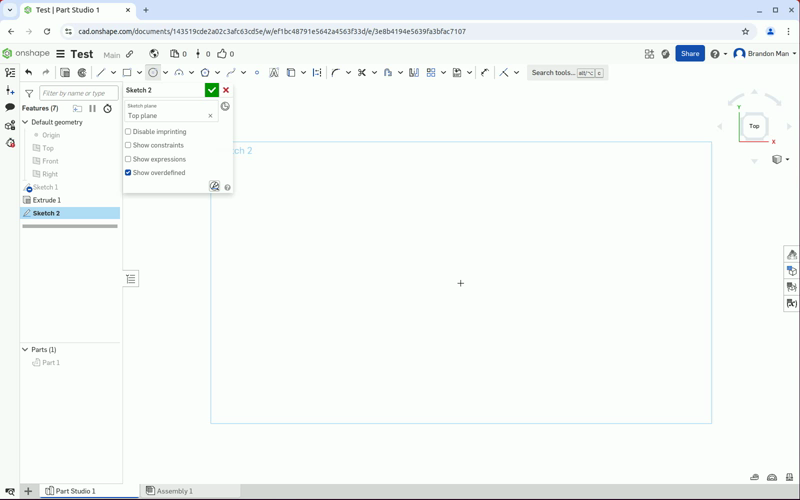
key_up(shift)
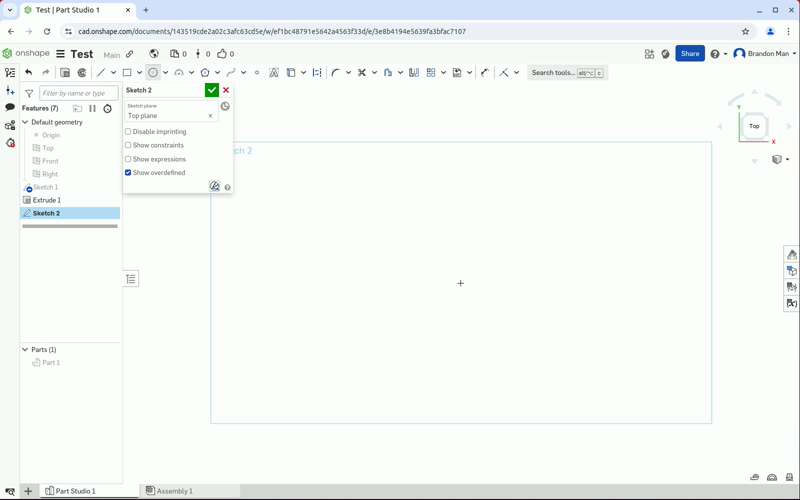
mouse_move(545, 282)
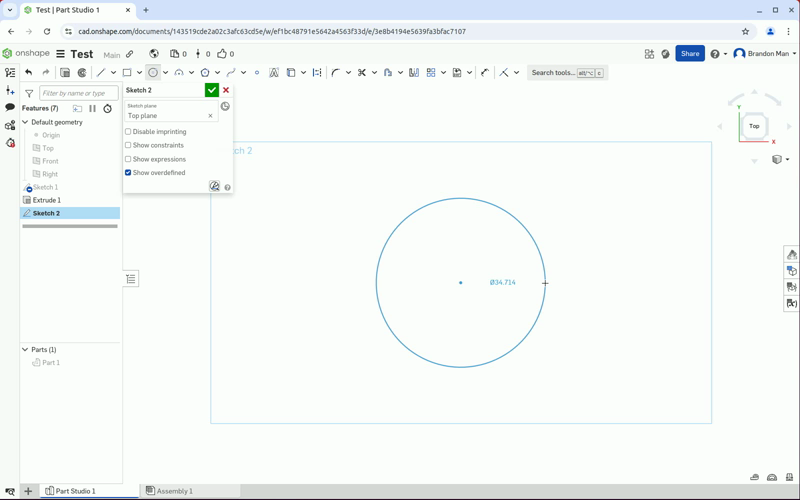
click(545, 282)
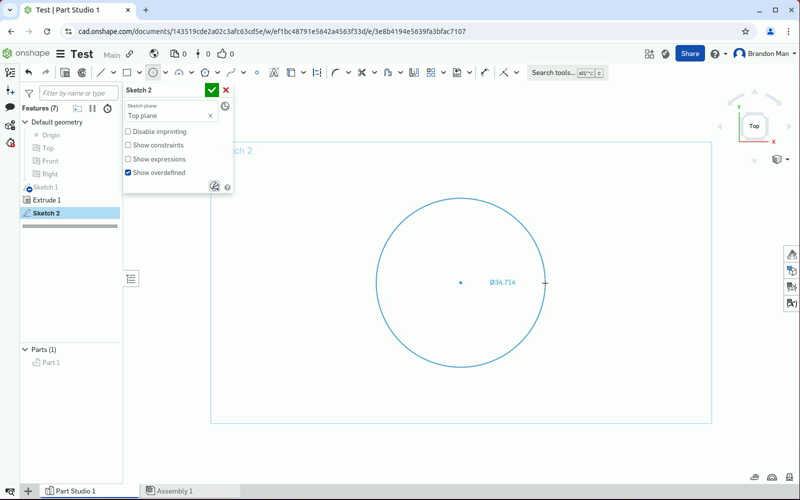
key(esc)
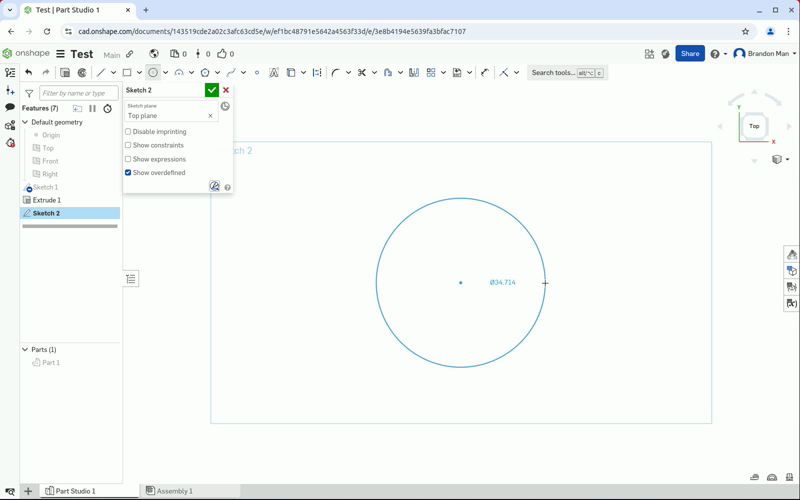
mouse_move(395, 301)
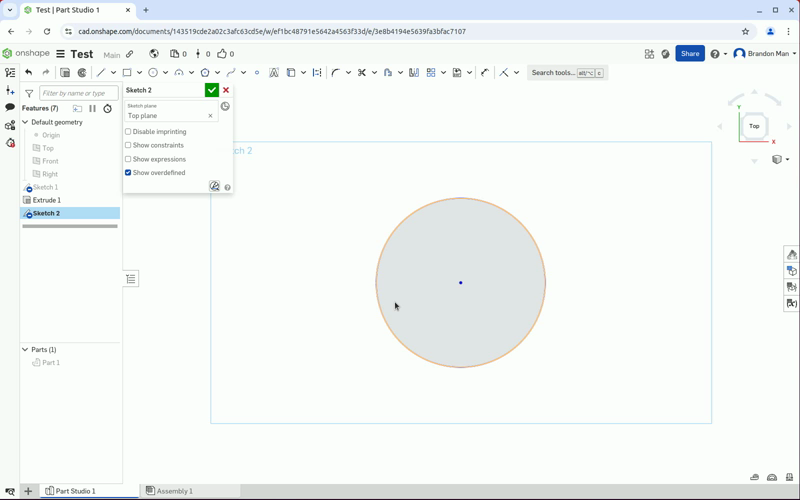
click(395, 301)
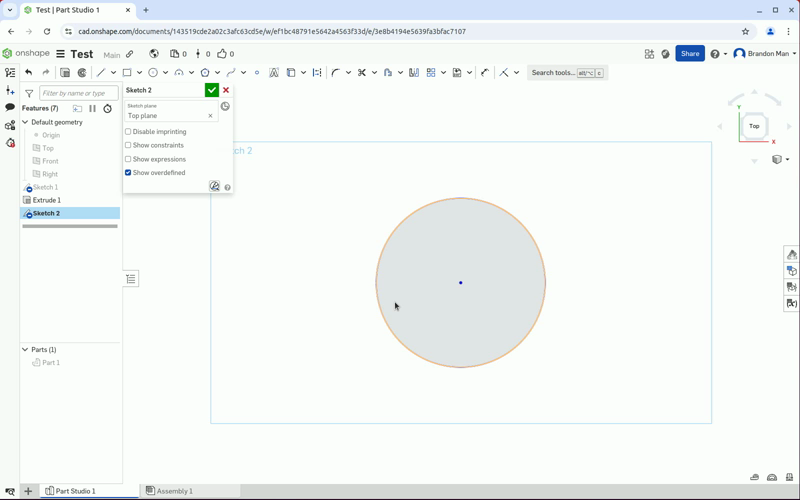
mouse_move(73, 352)
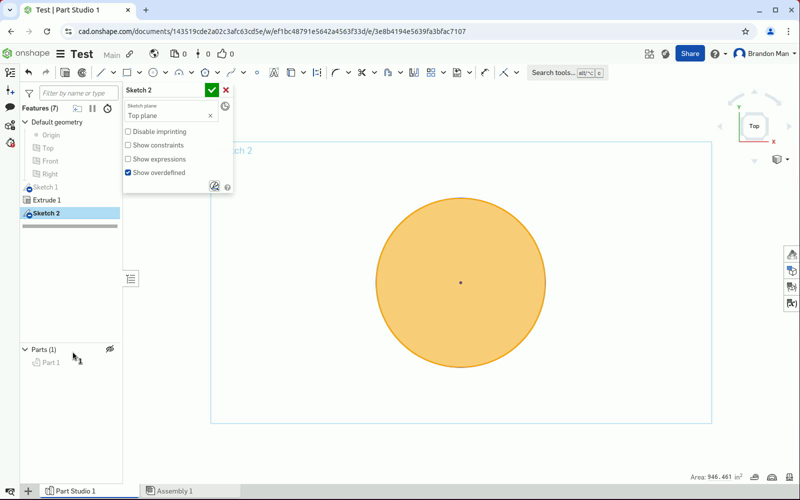
key(shift+y)
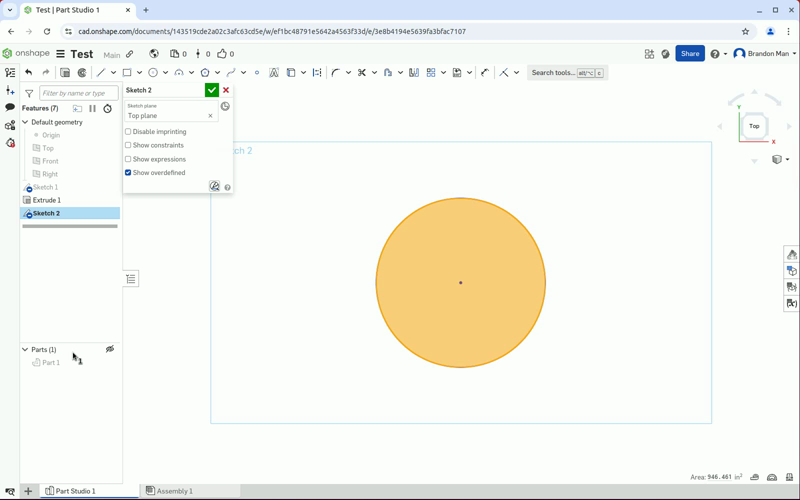
key(shift+e)
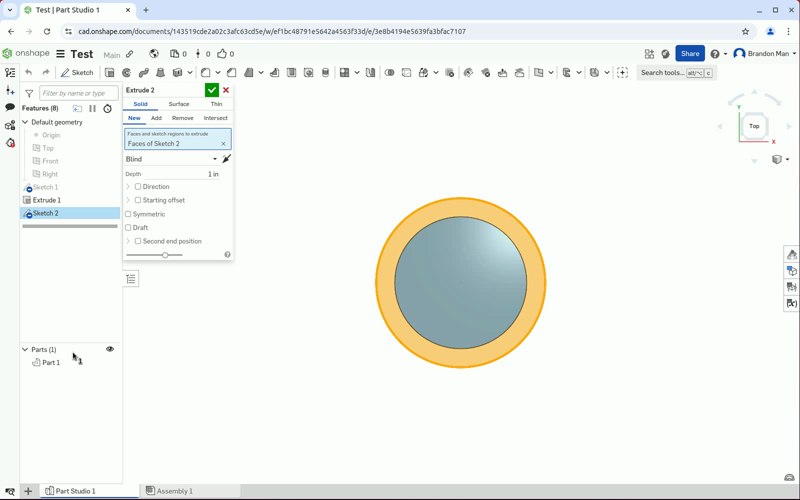
mouse_move(143, 106)
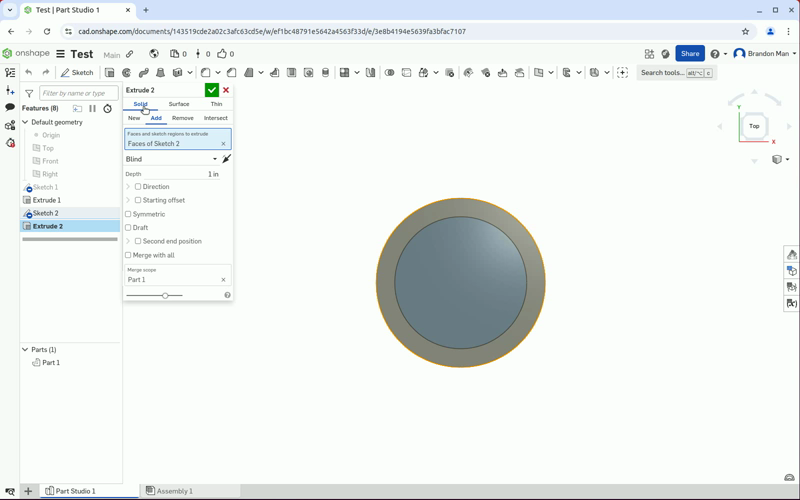
click(143, 106)
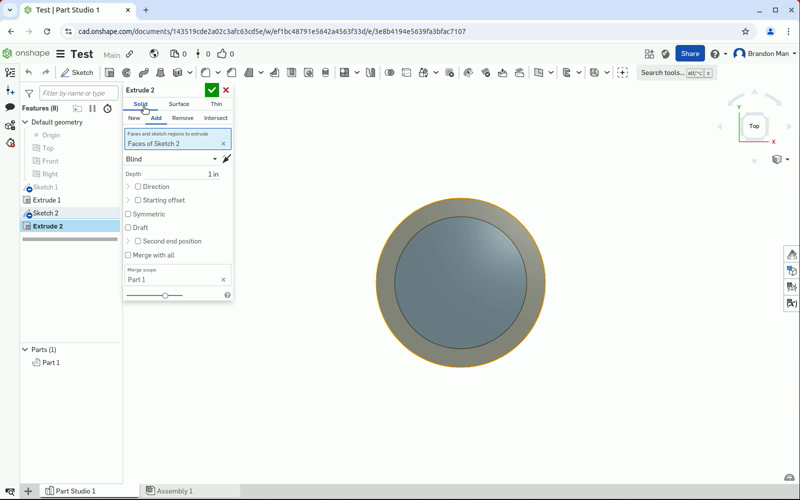
mouse_move(137, 120)
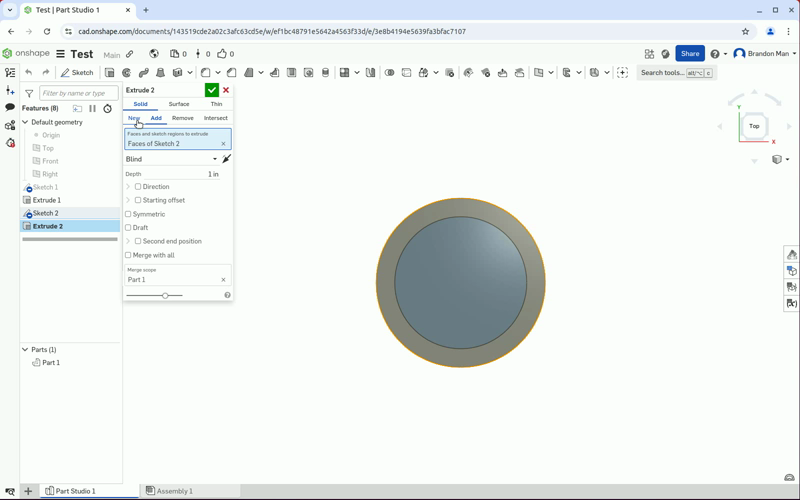
click(137, 120)
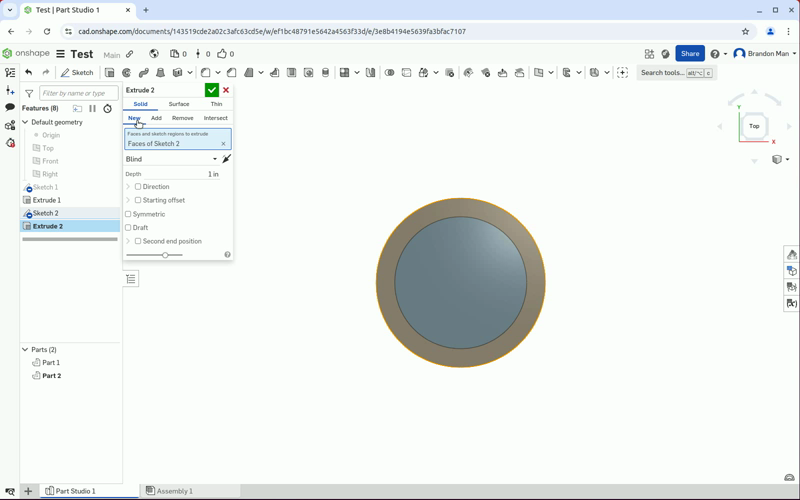
key(tab, 4)
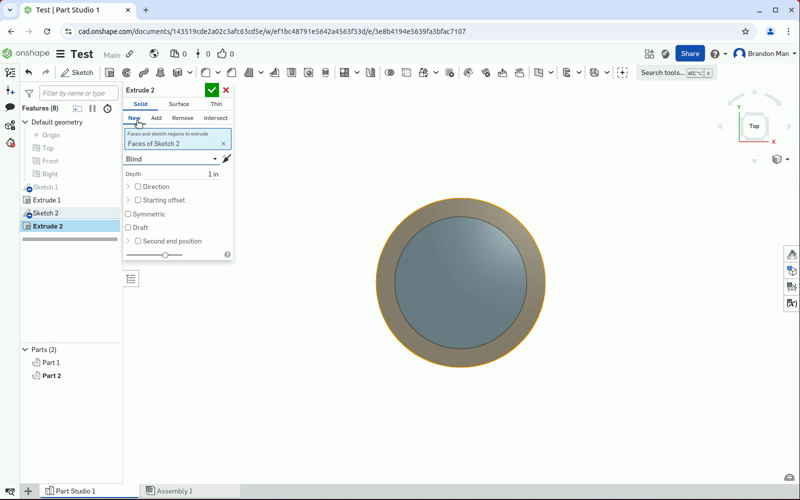
text(23.108)
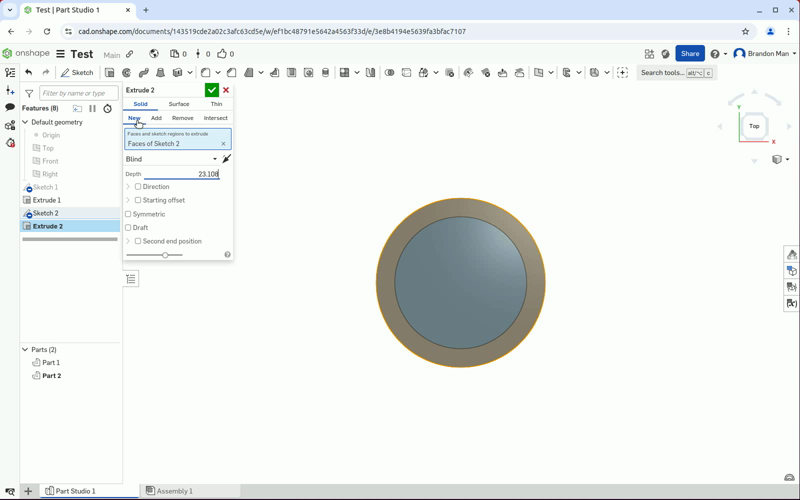
key(enter)
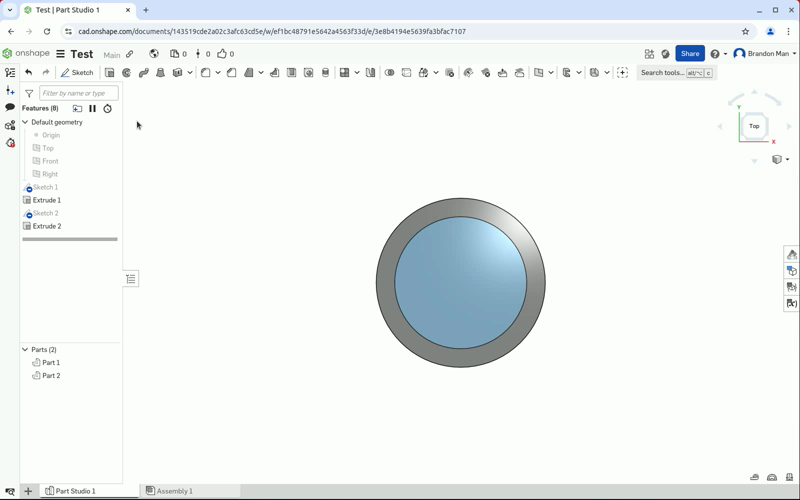
key(shift+h)
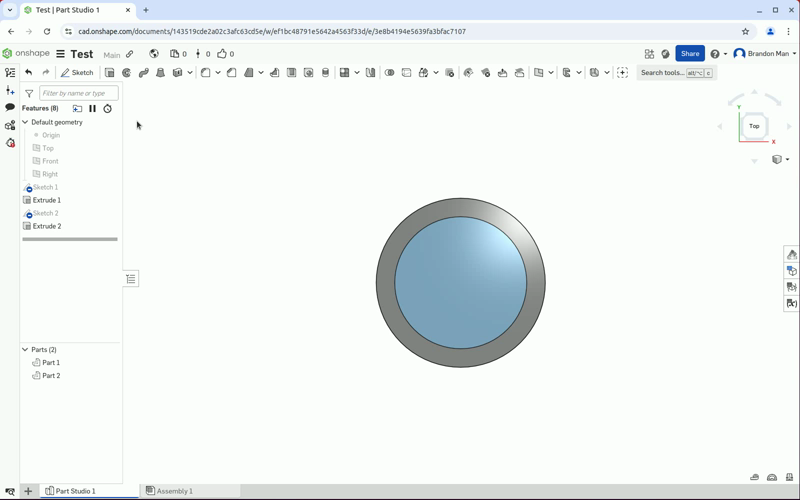
key(shift+h)
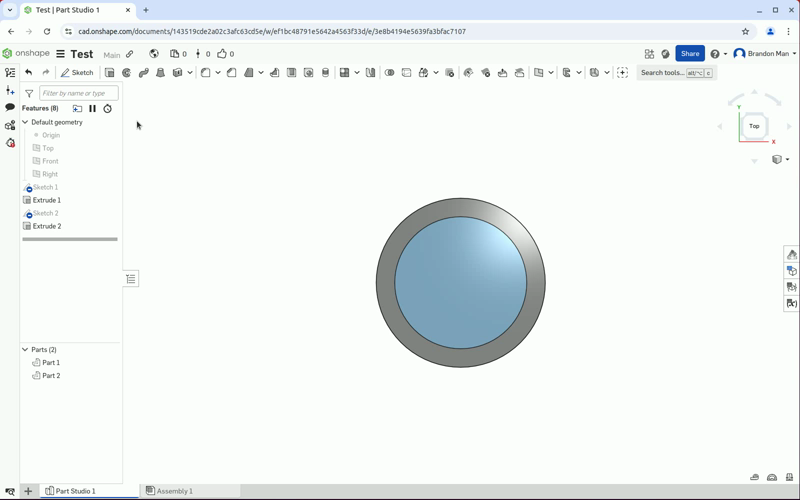
mouse_move(73, 189)
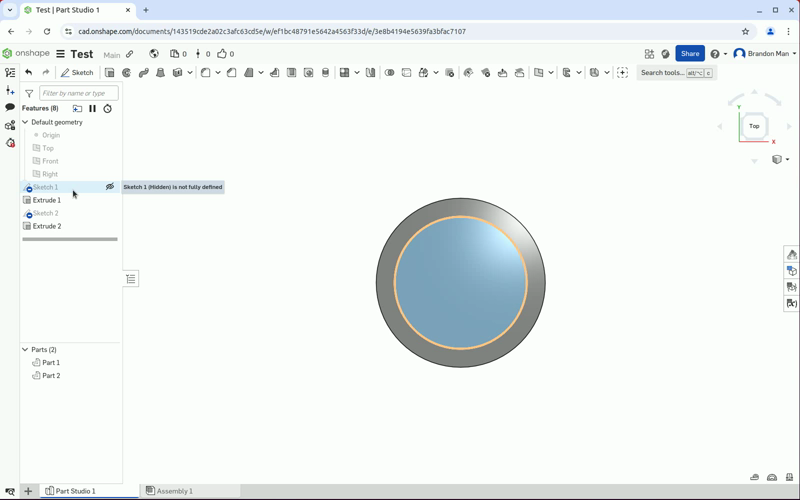
click(73, 189)
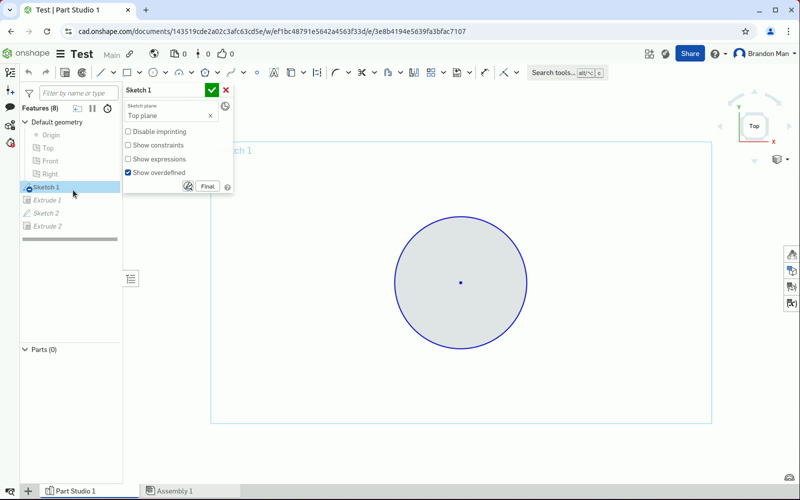
mouse_move(229, 92)
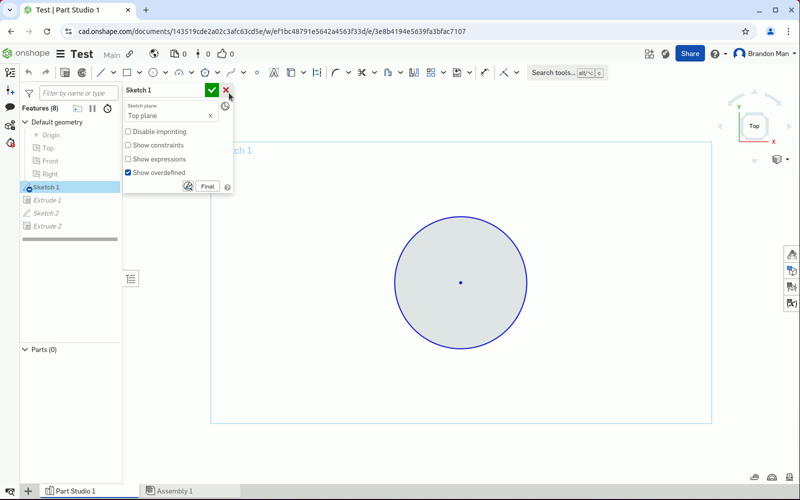
click(229, 92)
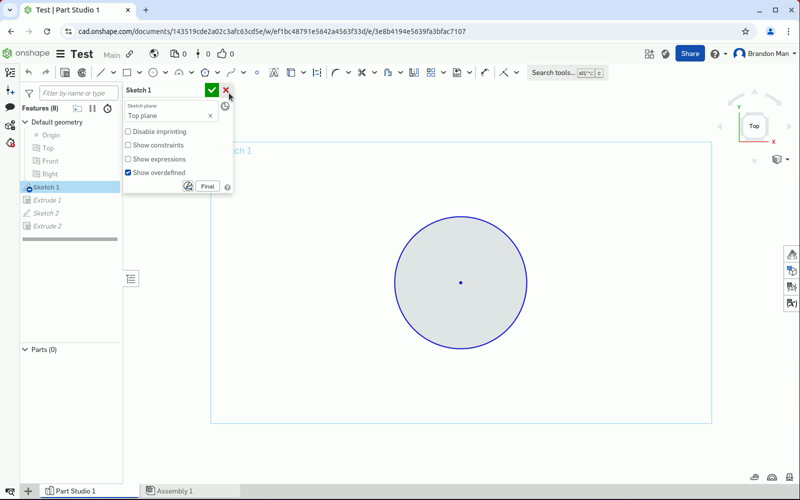
key(shift+s)
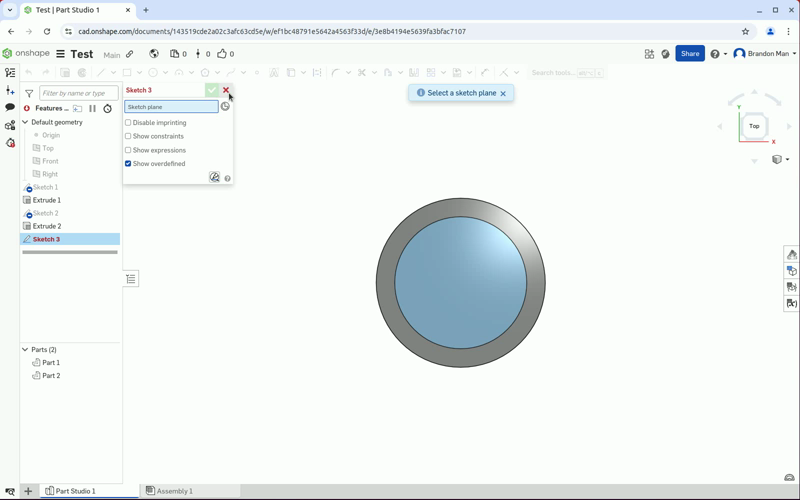
mouse_move(73, 150)
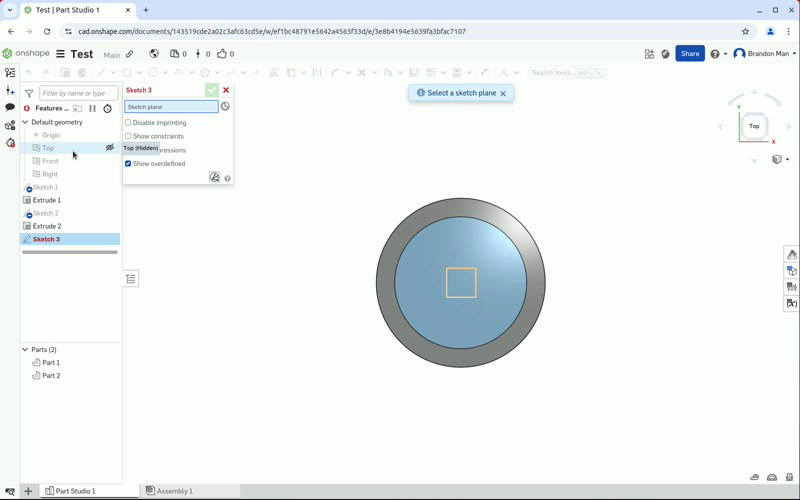
click(73, 150)
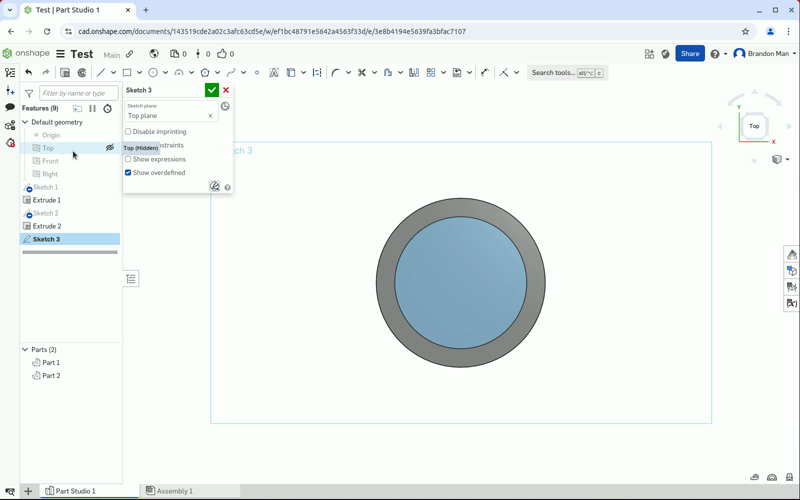
mouse_move(73, 352)
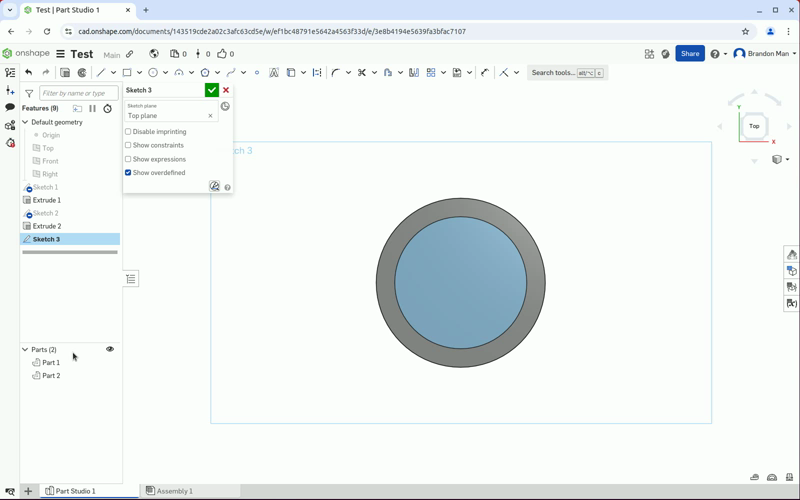
key(y)
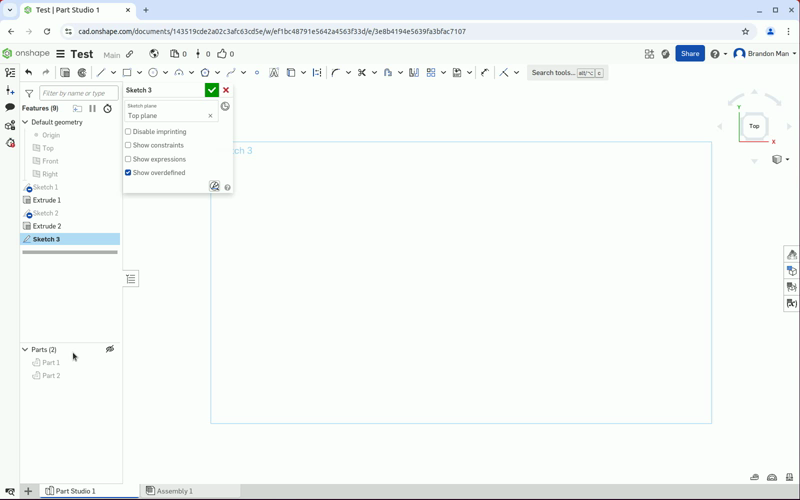
key(c)
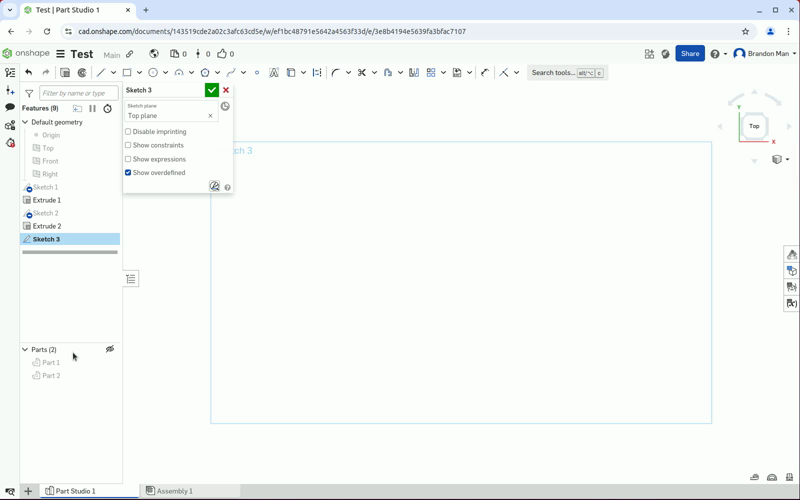
key_down(shift)
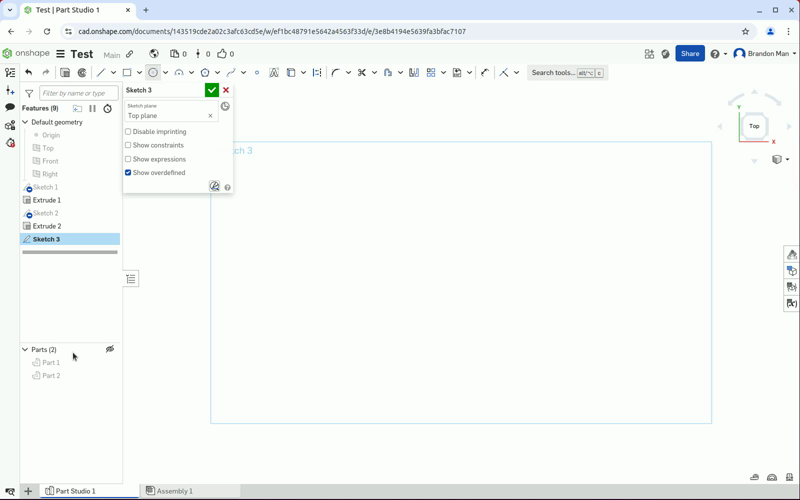
mouse_move(460, 282)
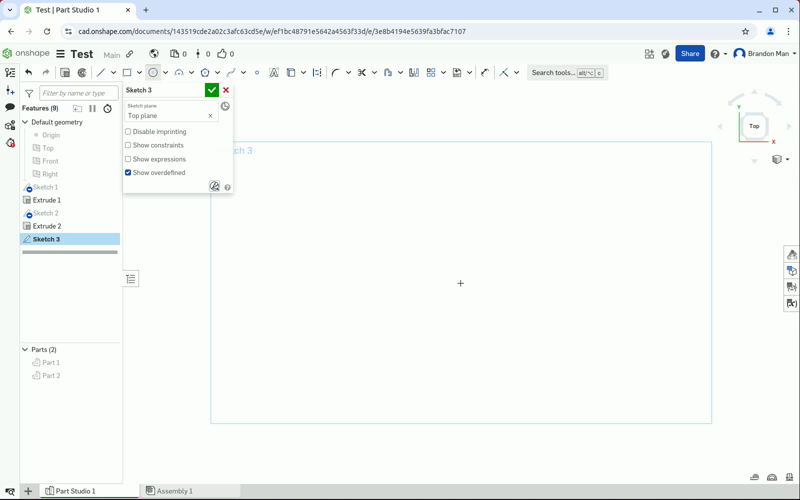
click(460, 282)
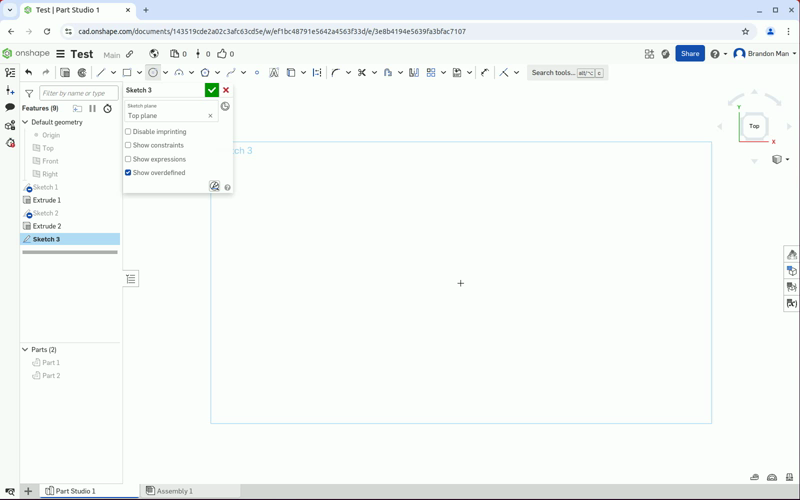
key_up(shift)
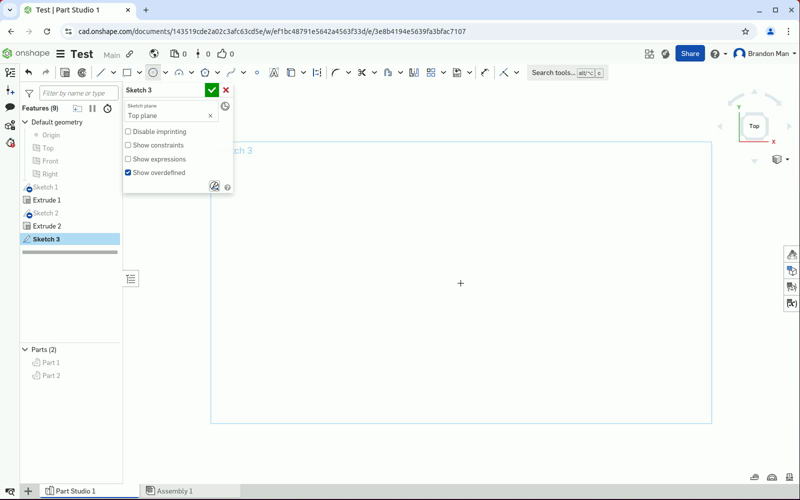
mouse_move(564, 282)
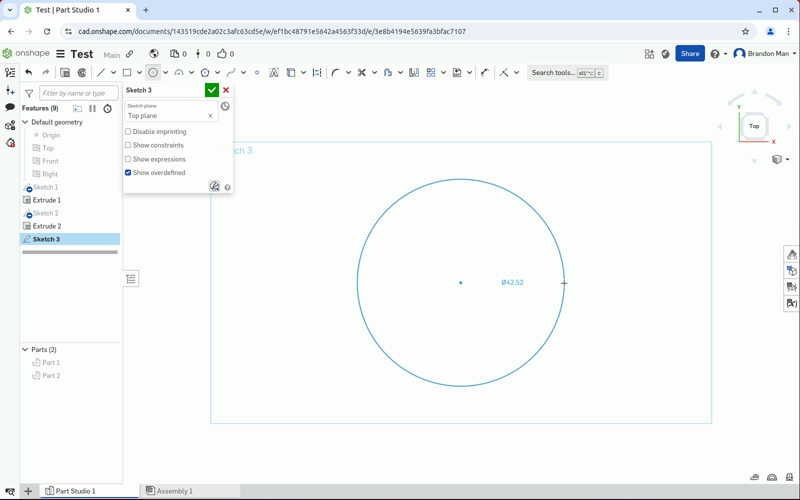
click(564, 282)
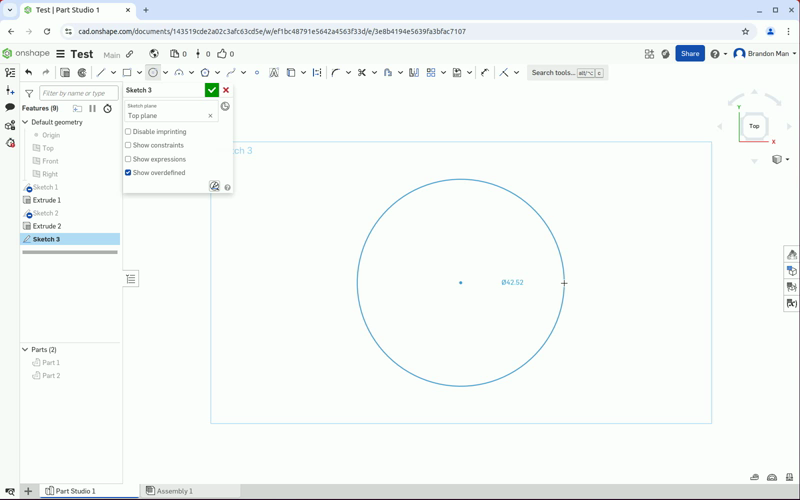
key(esc)
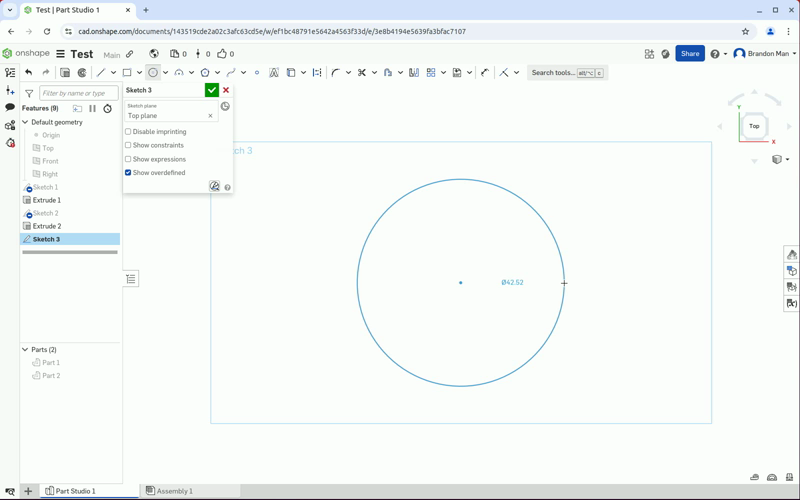
mouse_move(483, 210)
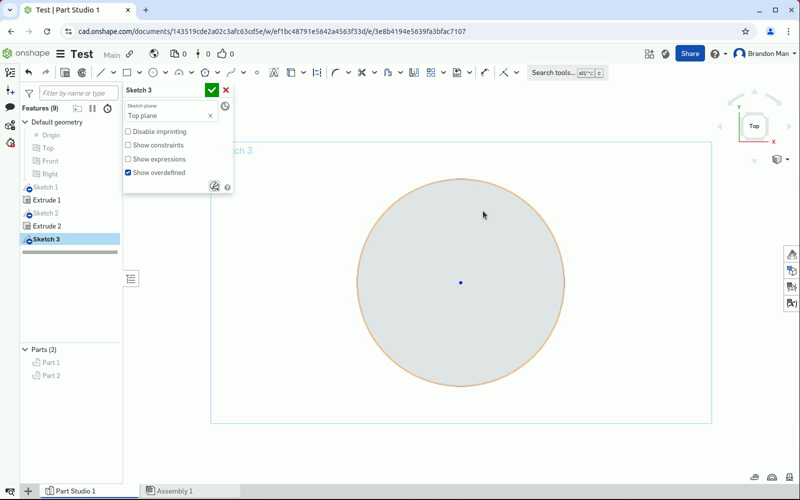
click(483, 210)
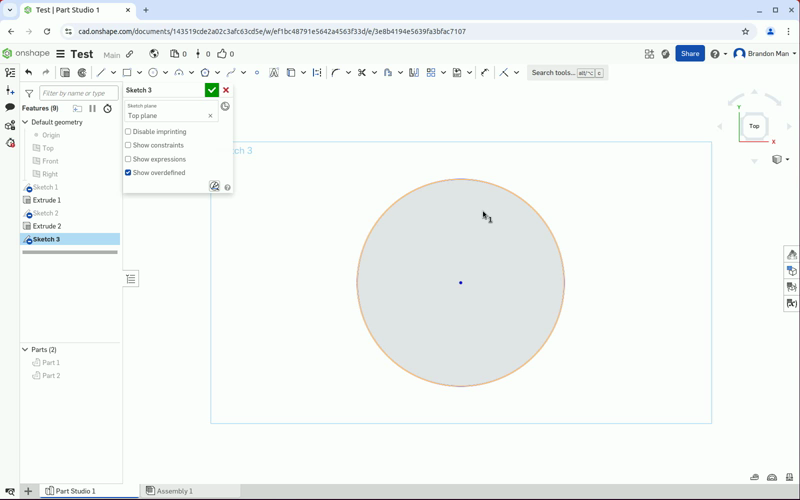
mouse_move(73, 352)
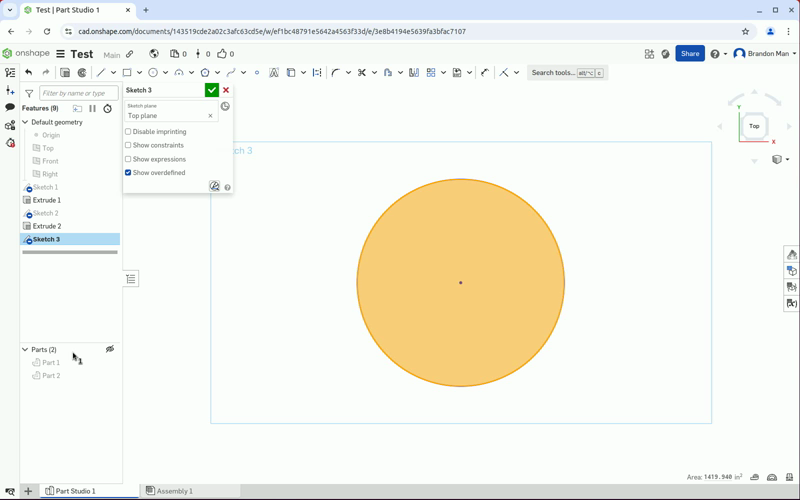
key(shift+y)
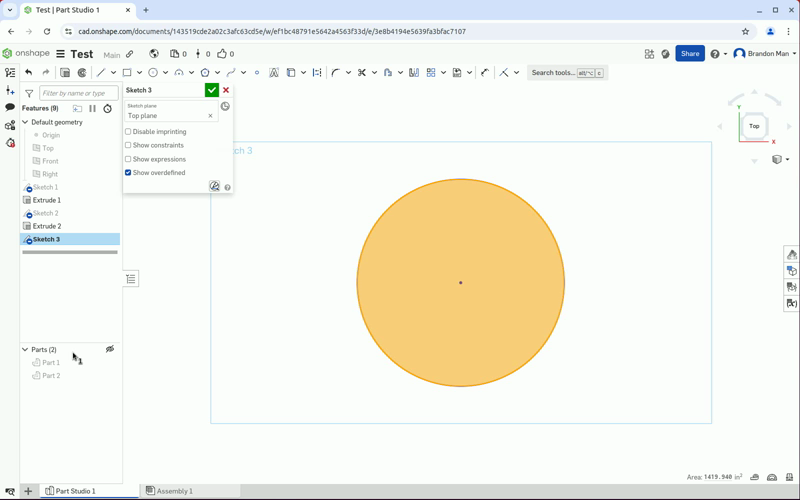
key(shift+e)
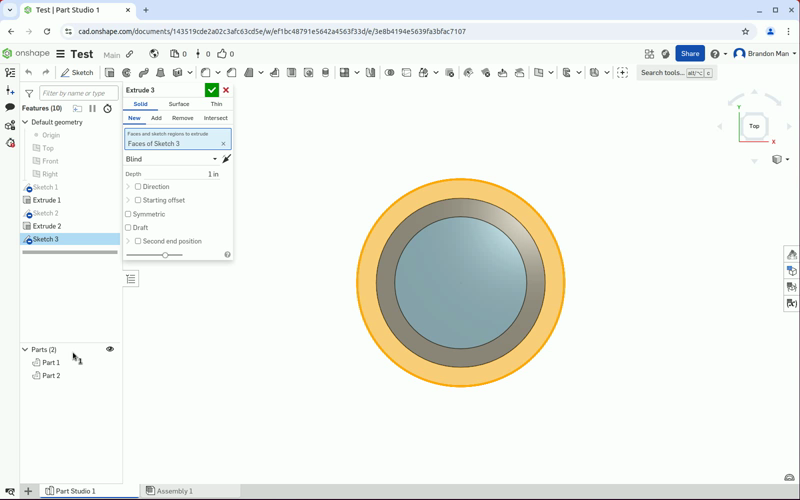
mouse_move(143, 106)
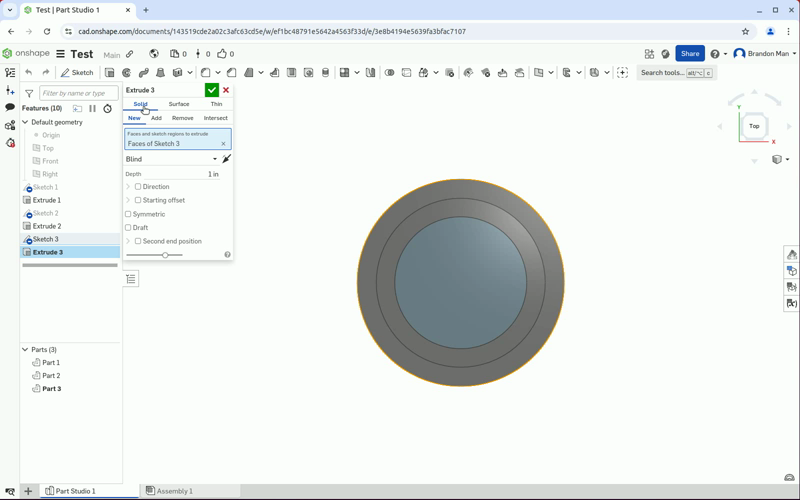
click(143, 106)
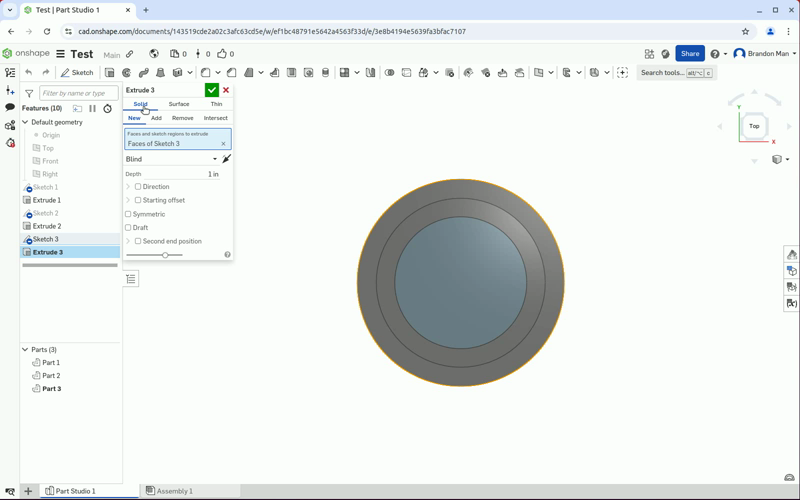
mouse_move(137, 120)
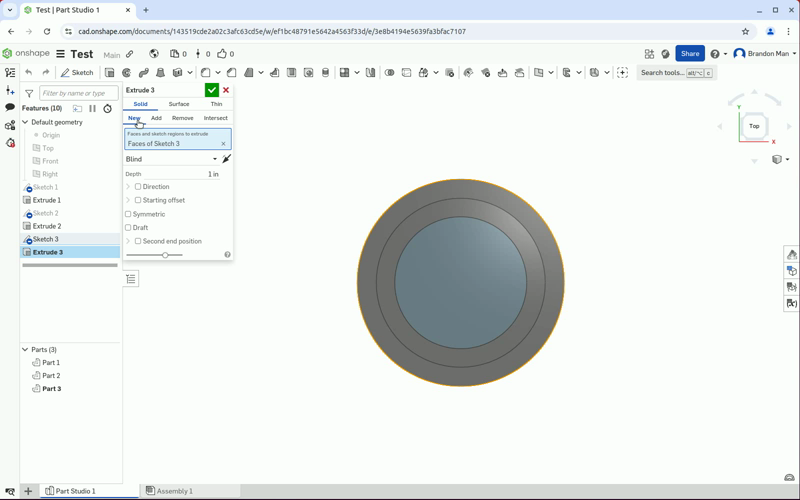
click(137, 120)
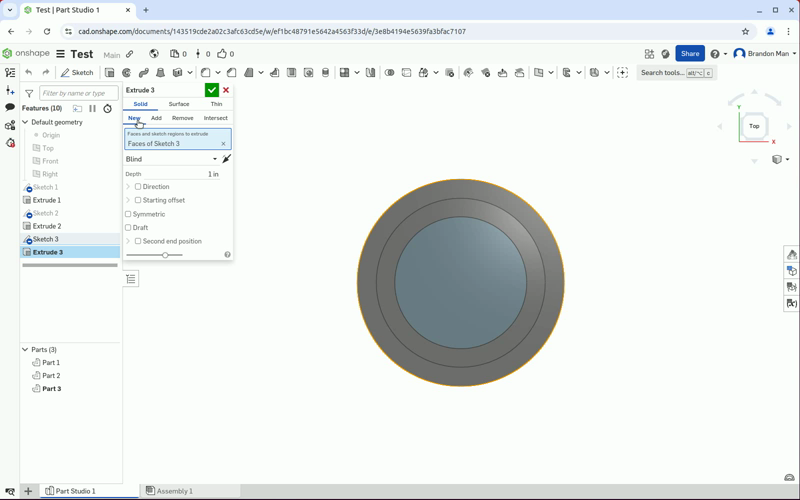
key(tab, 4)
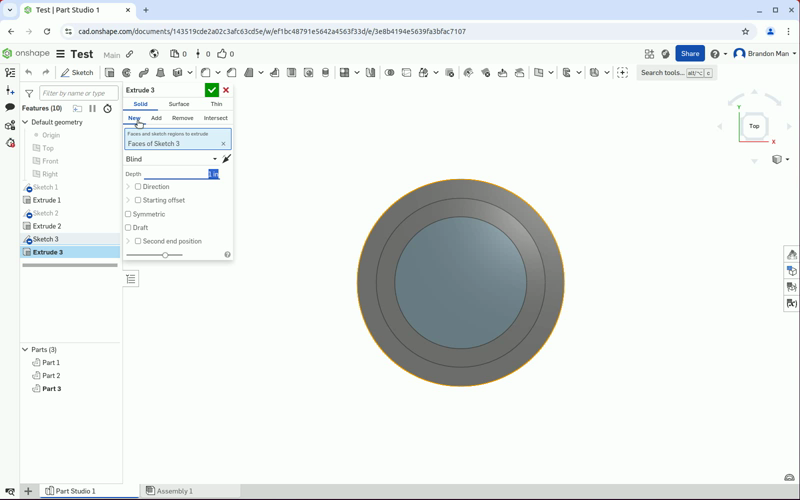
text(23.108)
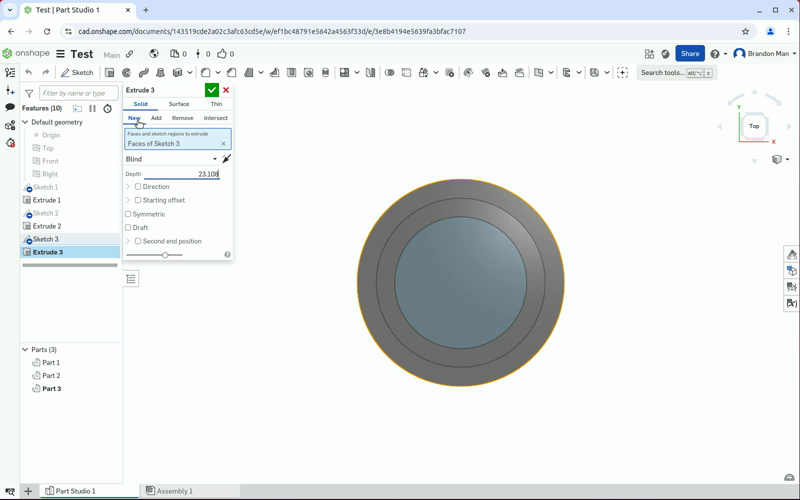
key(enter)
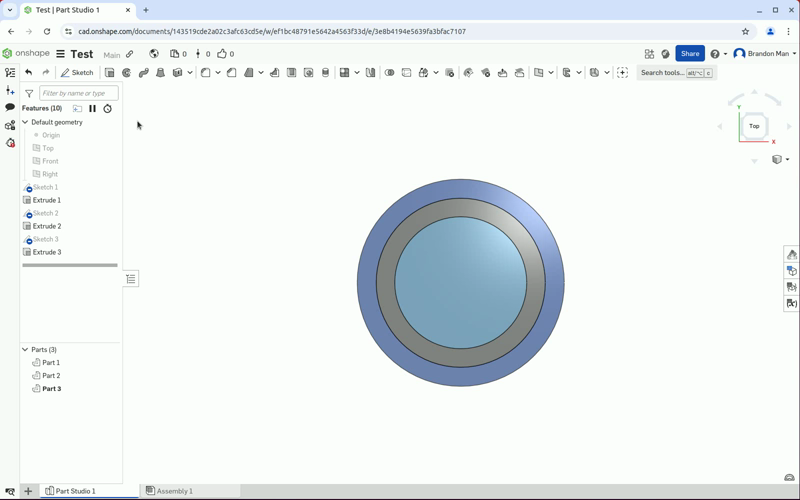
key(shift+h)
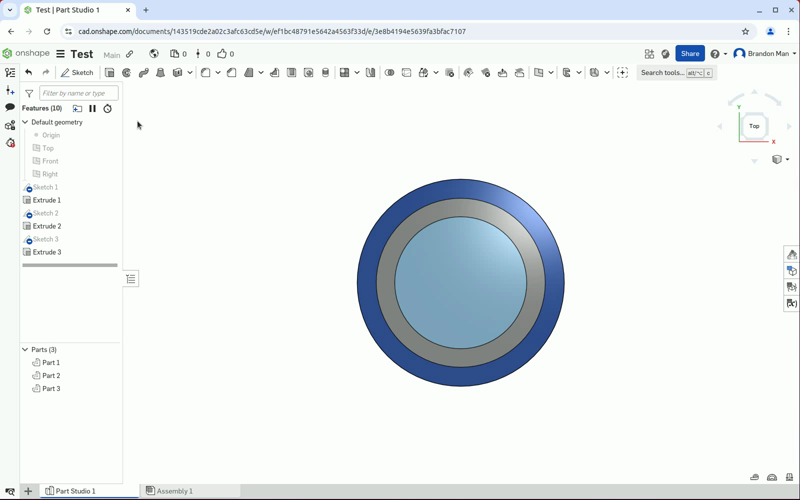
key(shift+h)
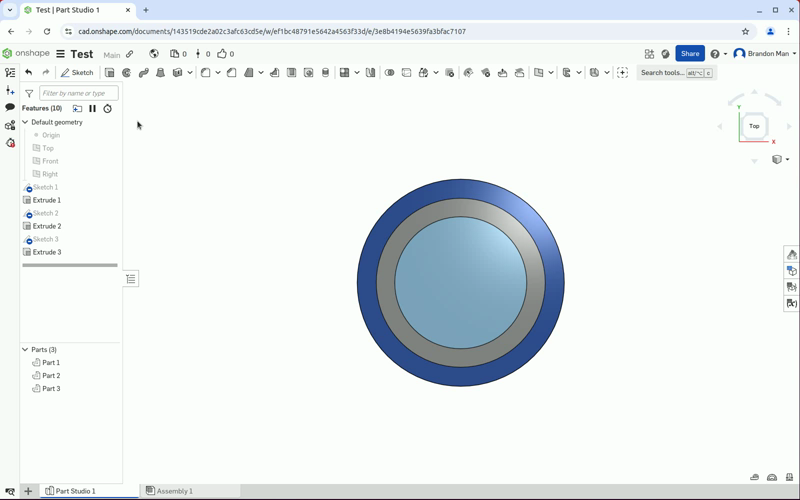
key(shift+7)
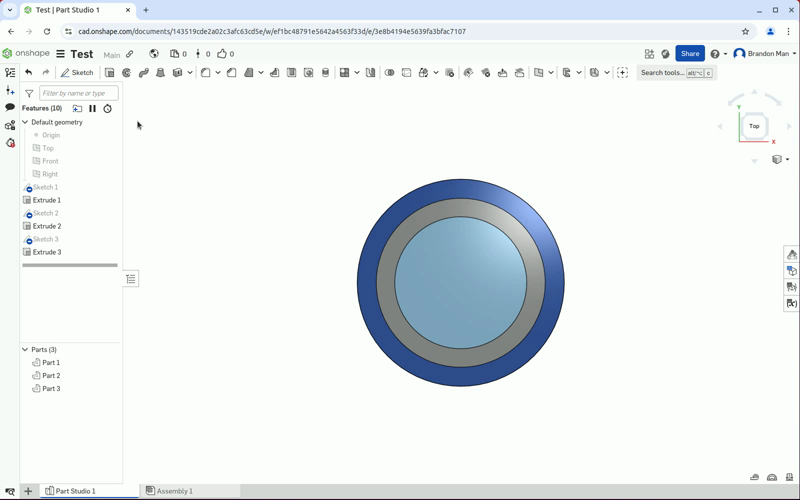
key(up, 3)
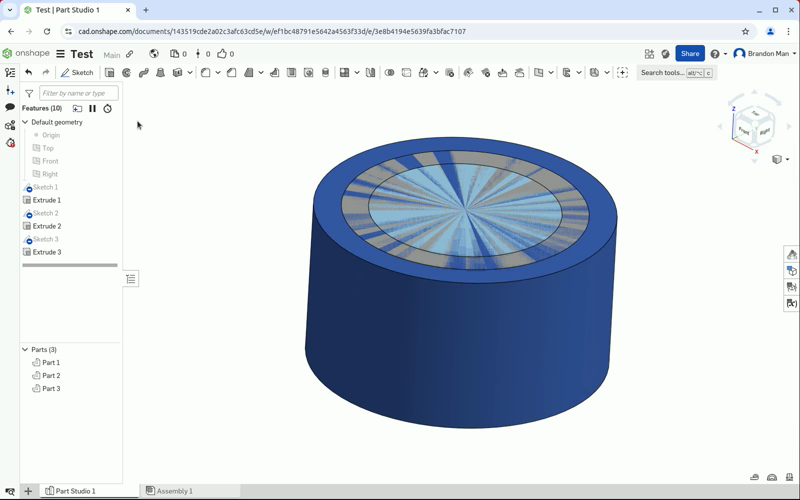
key(left, 3)
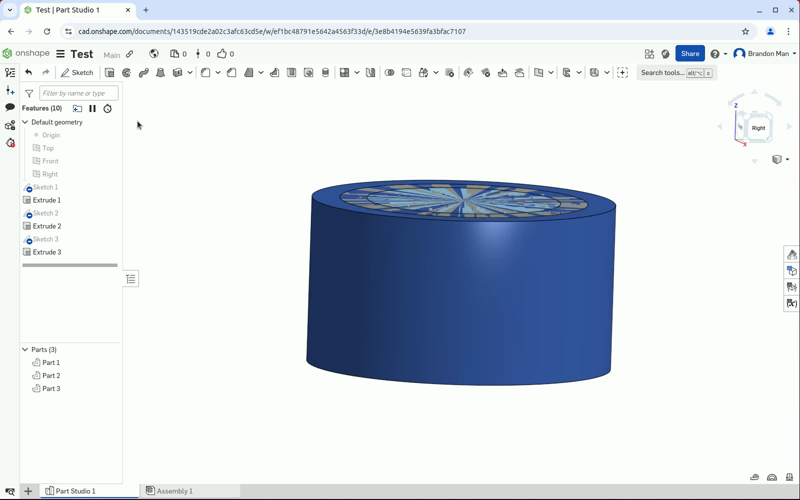
key(right, 3)
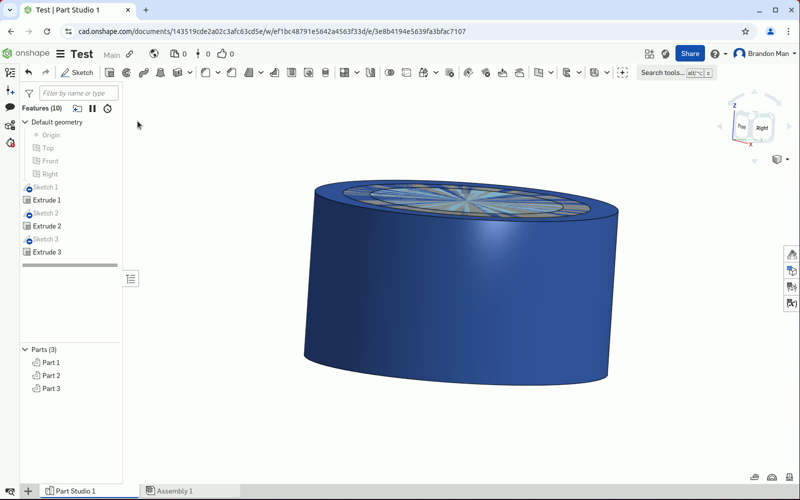
key(down, 3)
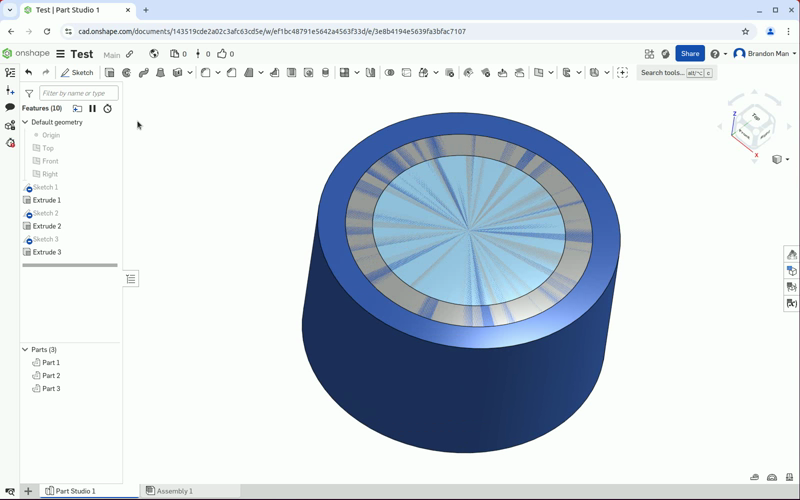
mouse_move(73, 189)
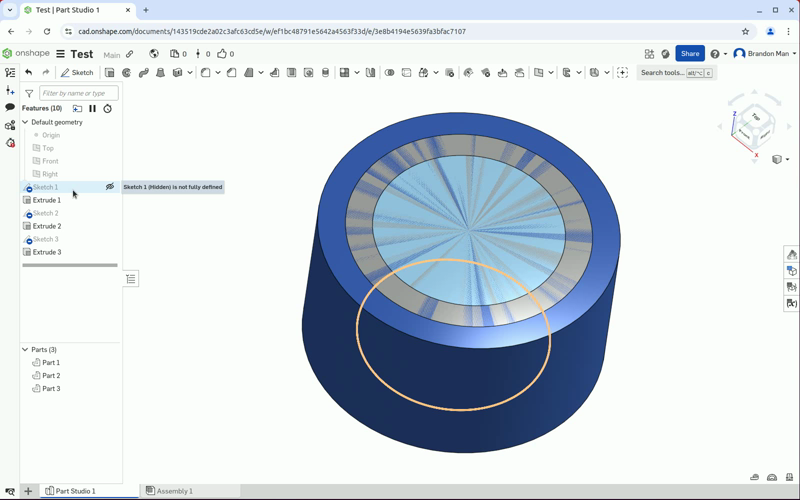
click(73, 189)